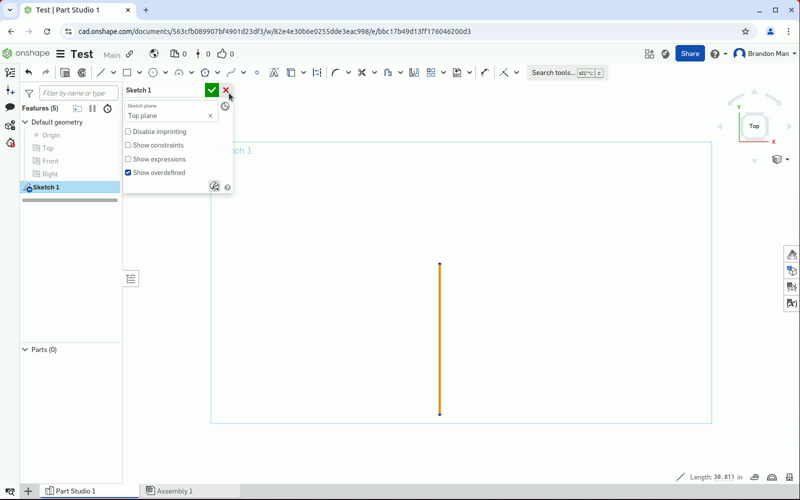
key(shift+h)
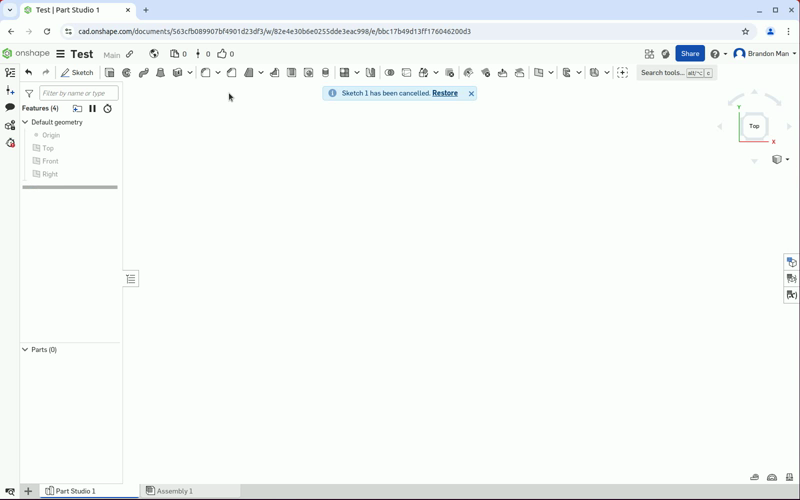
mouse_move(73, 352)
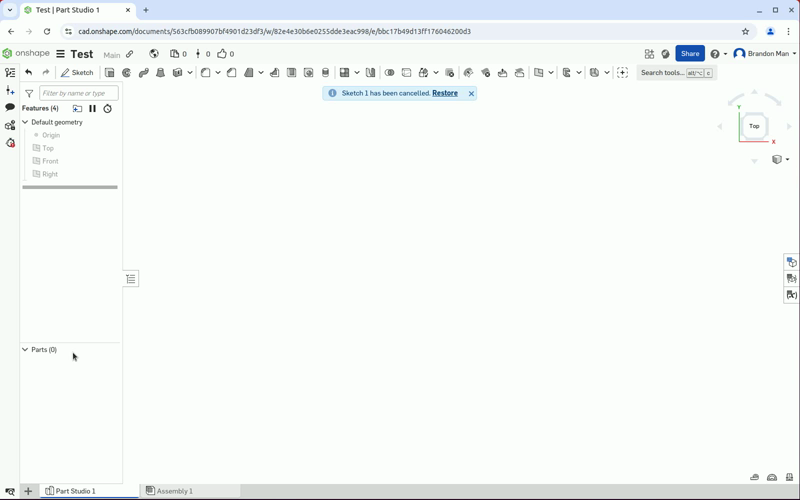
key(y)
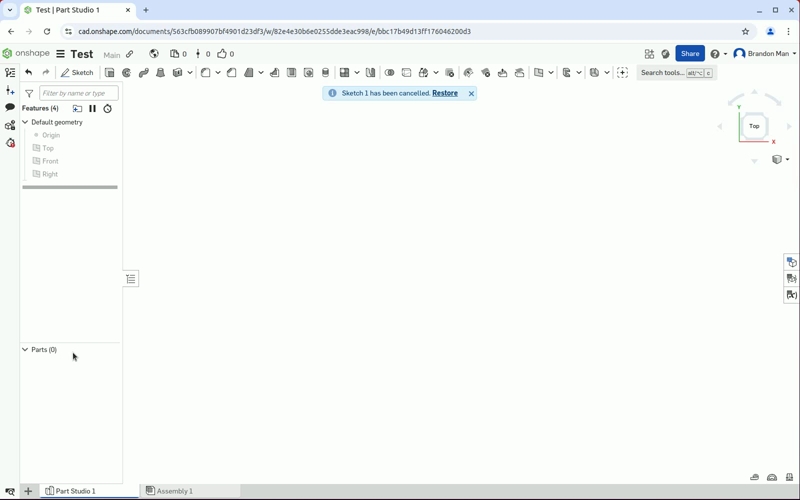
key(shift+p)
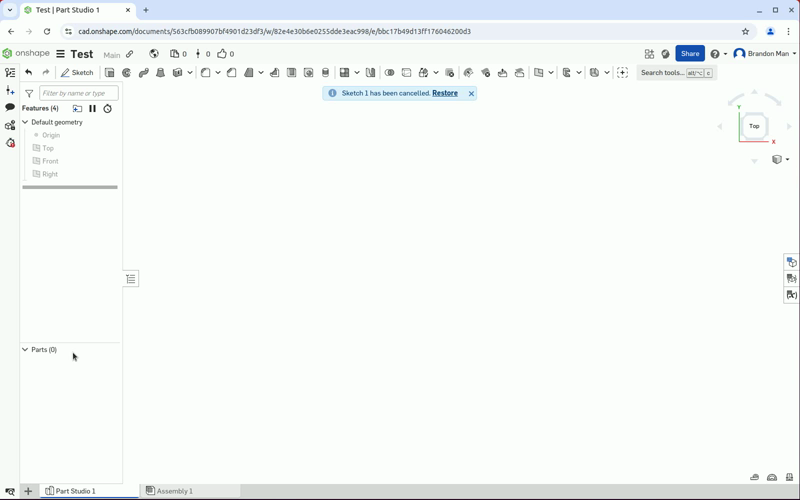
key(space)
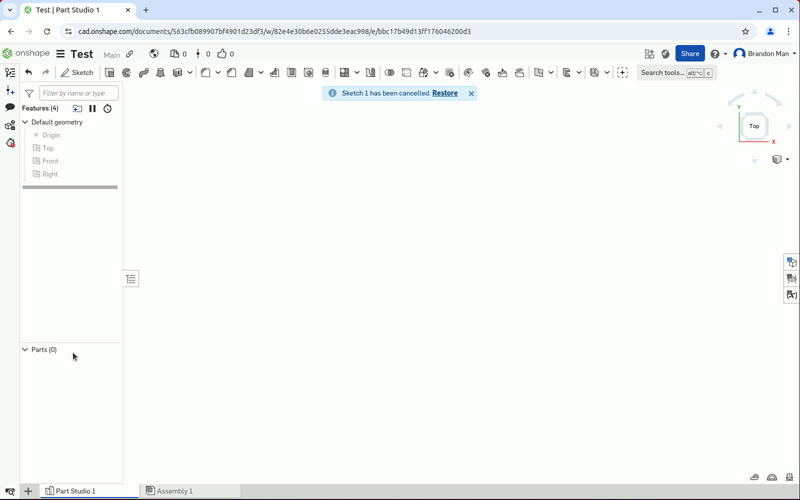
key_down(shift)
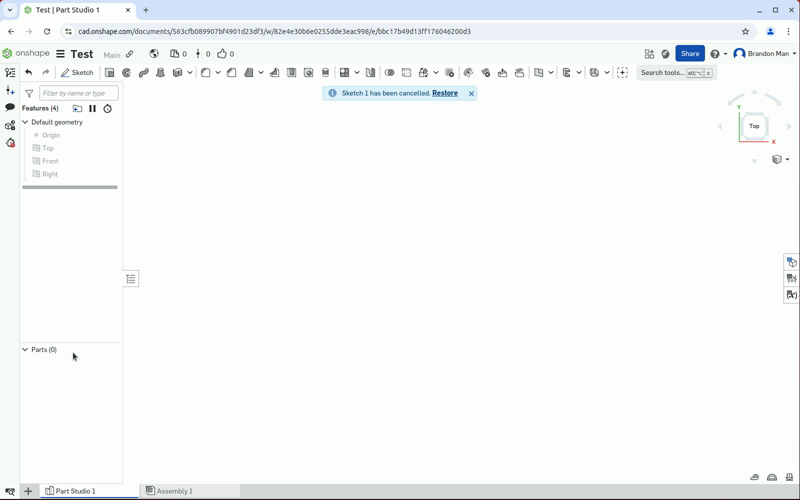
key(up)
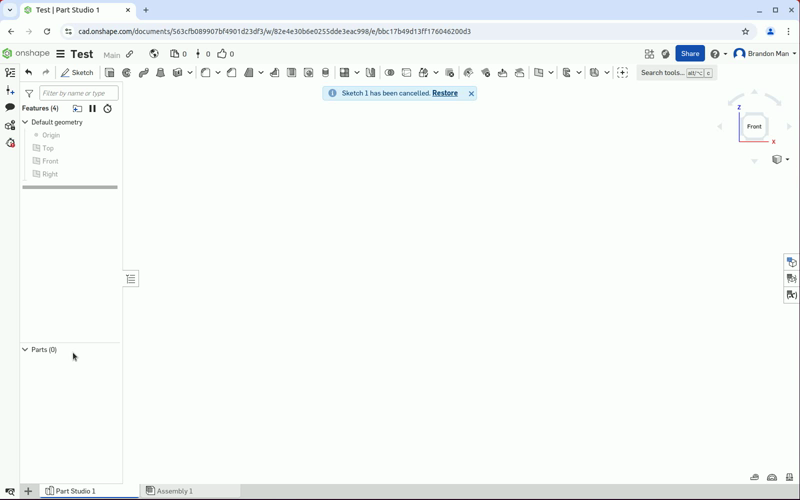
key_up(shift)
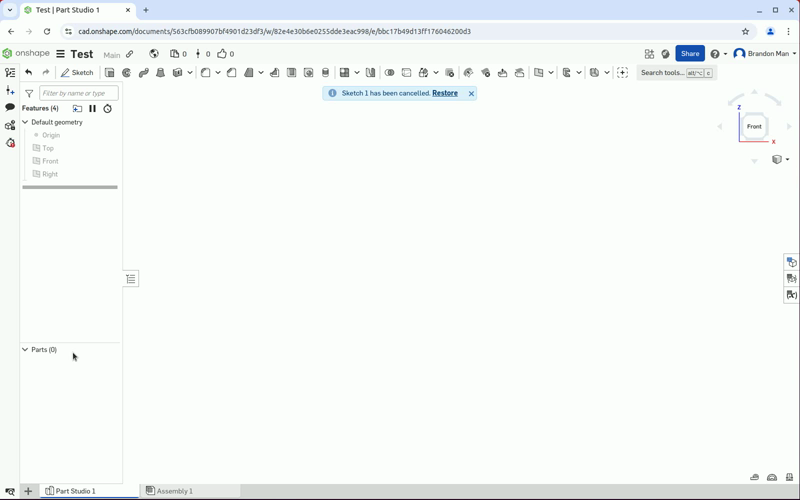
key(space)
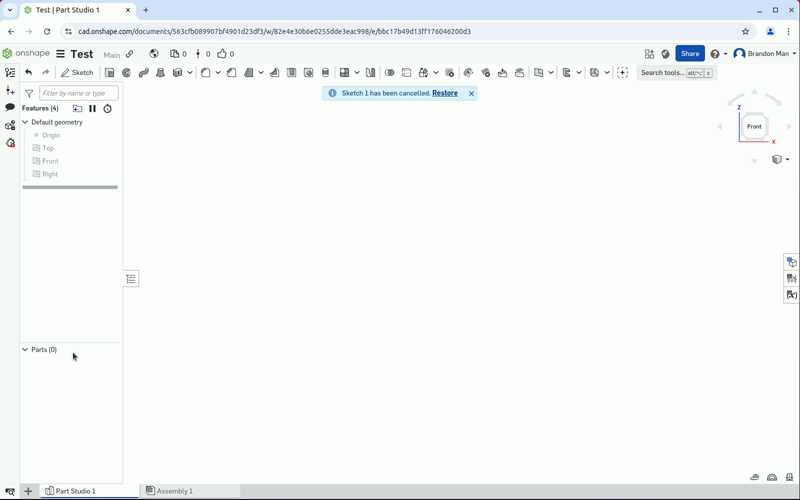
key_down(shift)
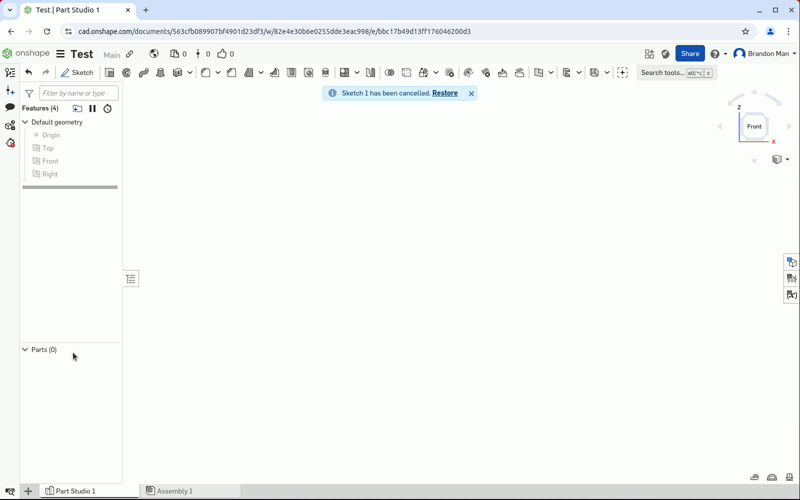
key(left)
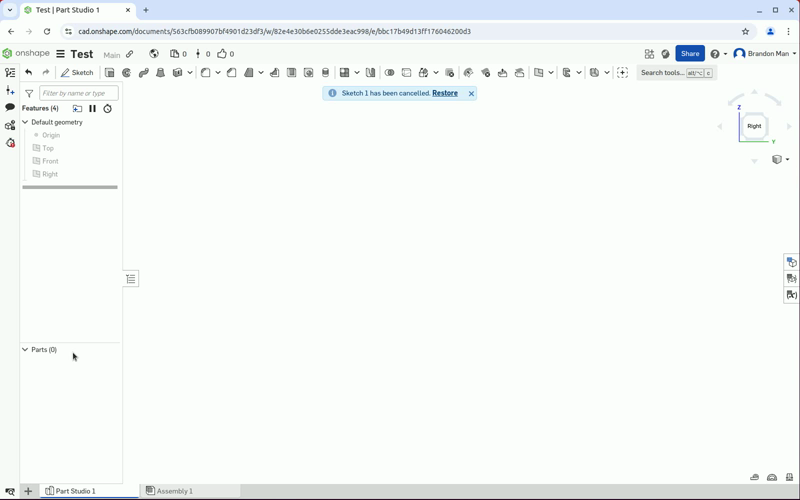
key_up(shift)
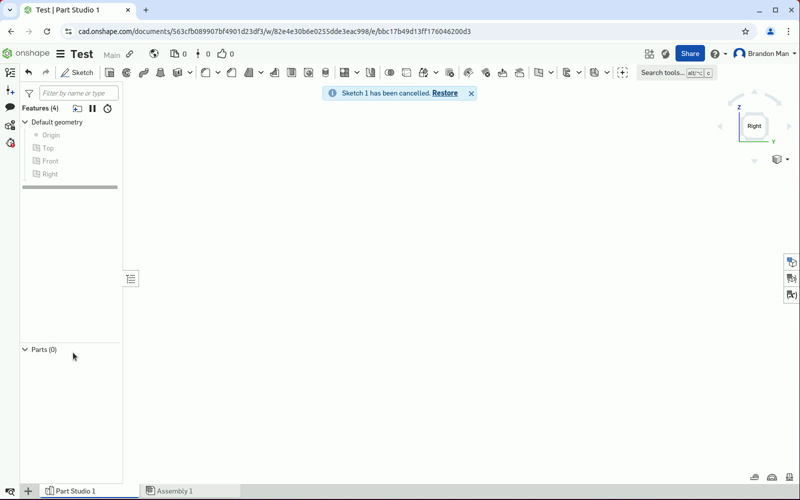
mouse_move(73, 352)
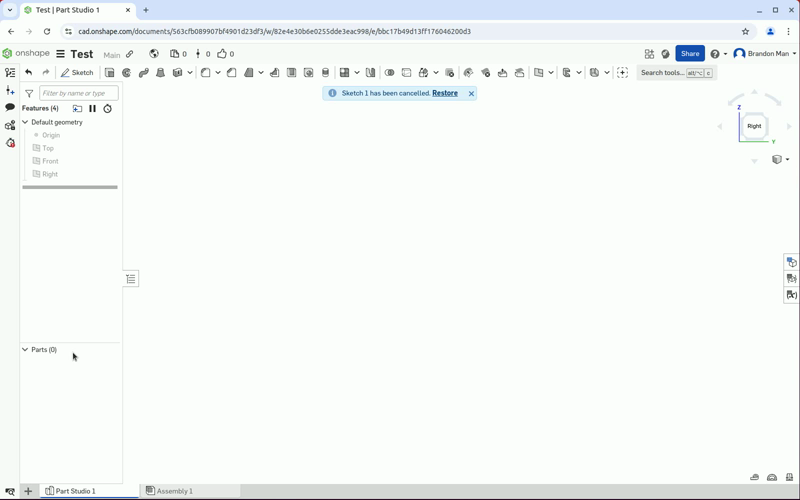
key(shift+y)
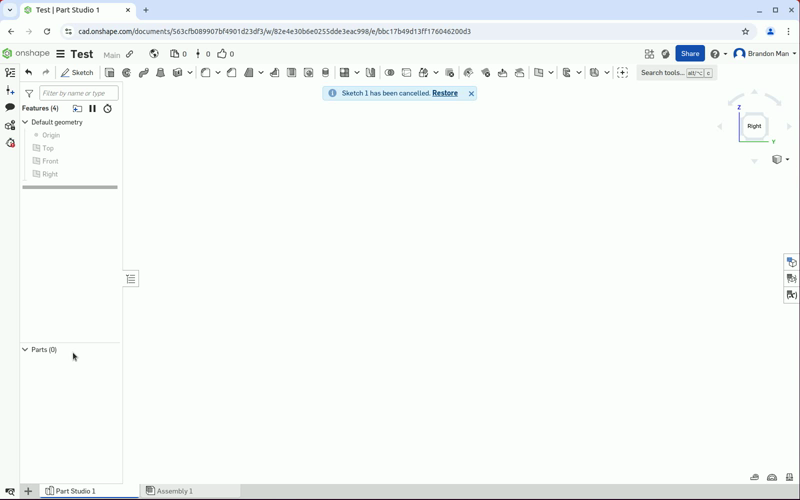
key(shift+s)
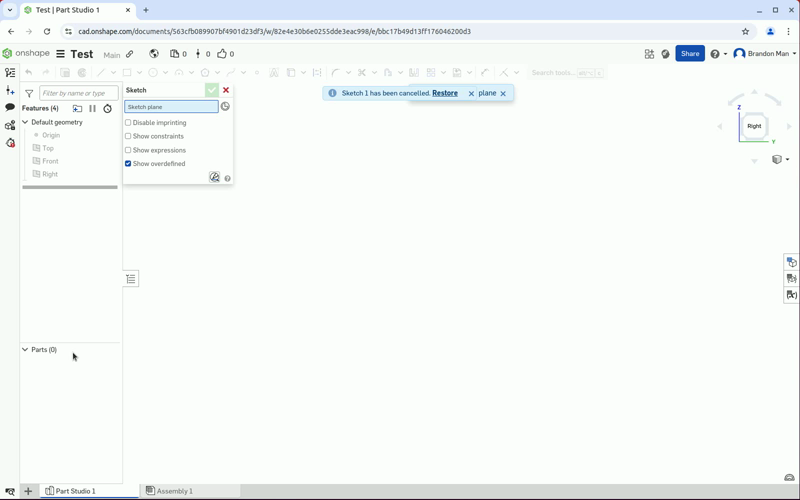
mouse_move(73, 176)
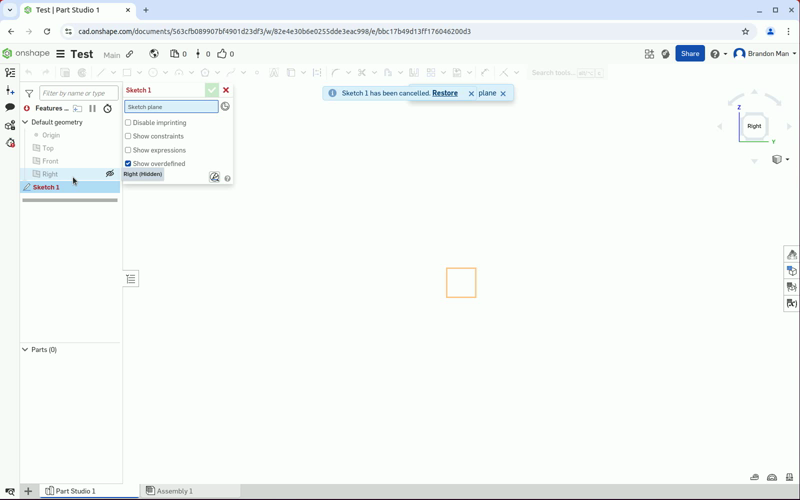
click(73, 176)
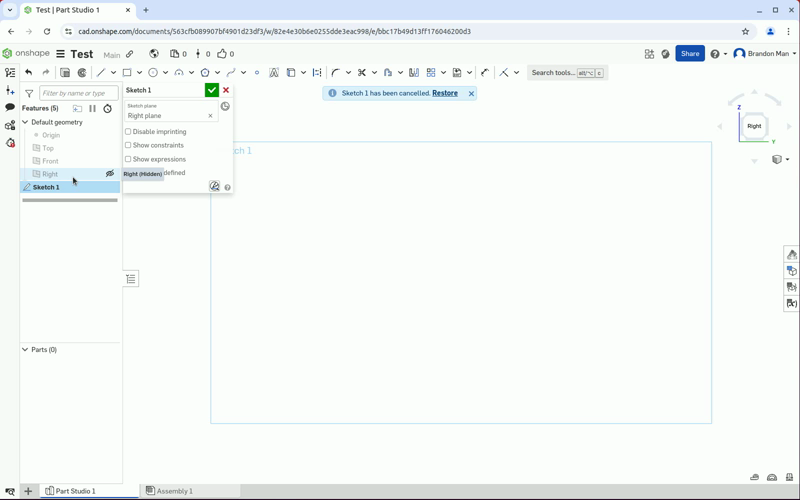
mouse_move(73, 352)
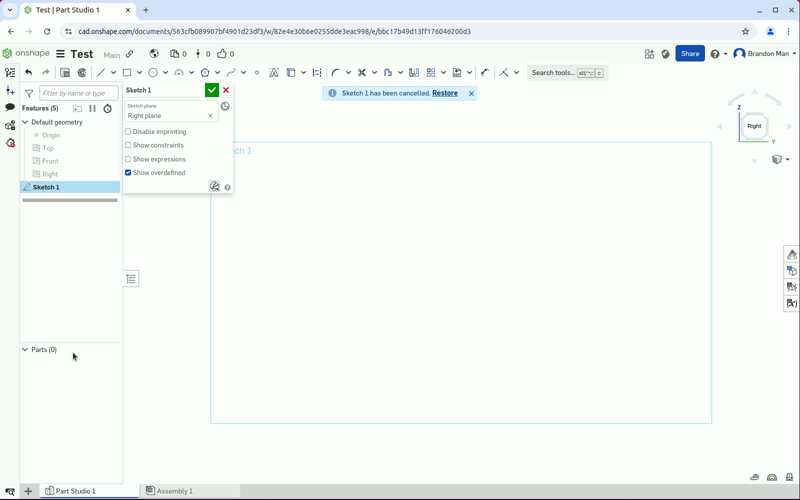
key(y)
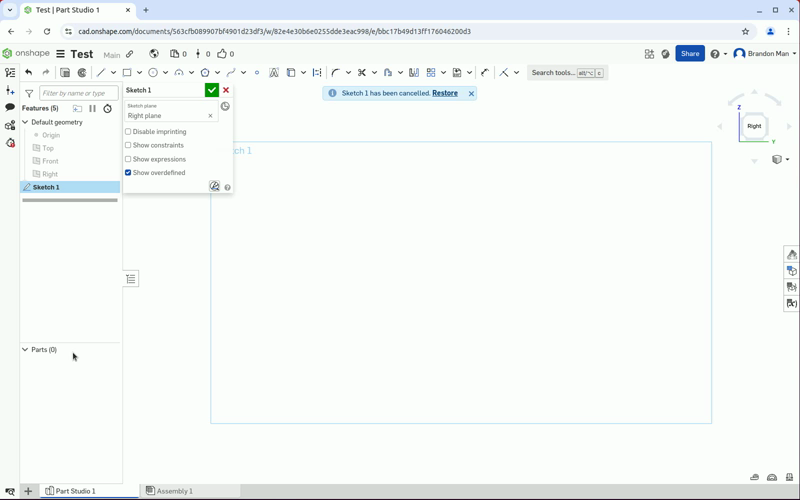
key(c)
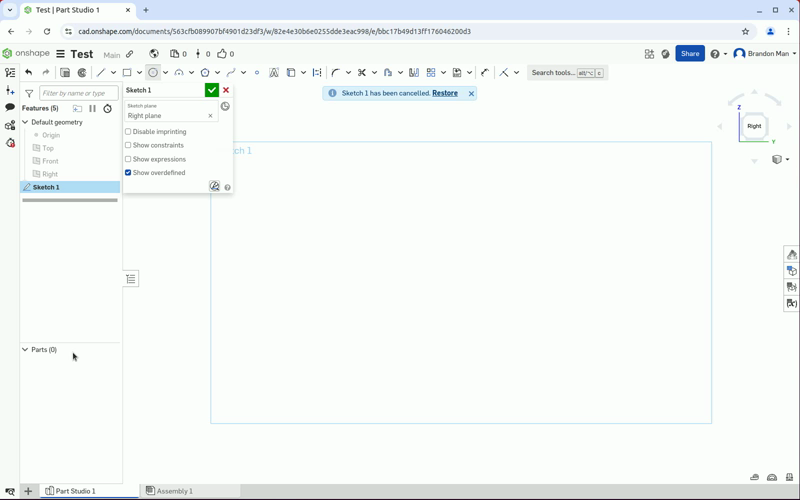
key_down(shift)
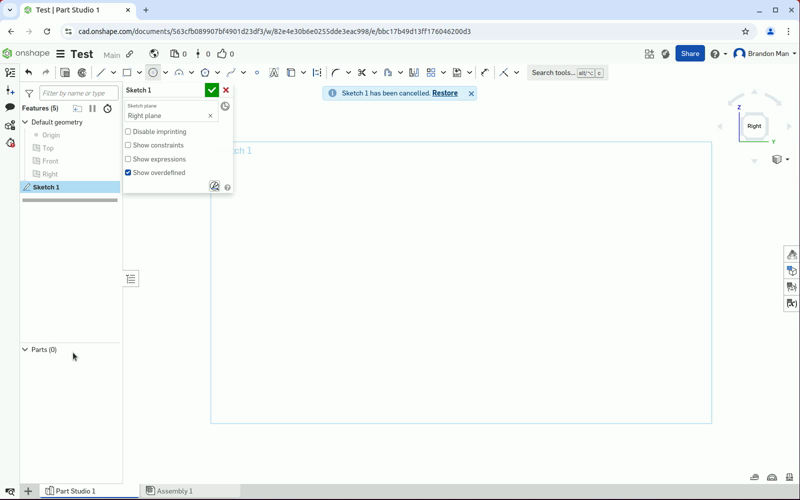
mouse_move(461, 282)
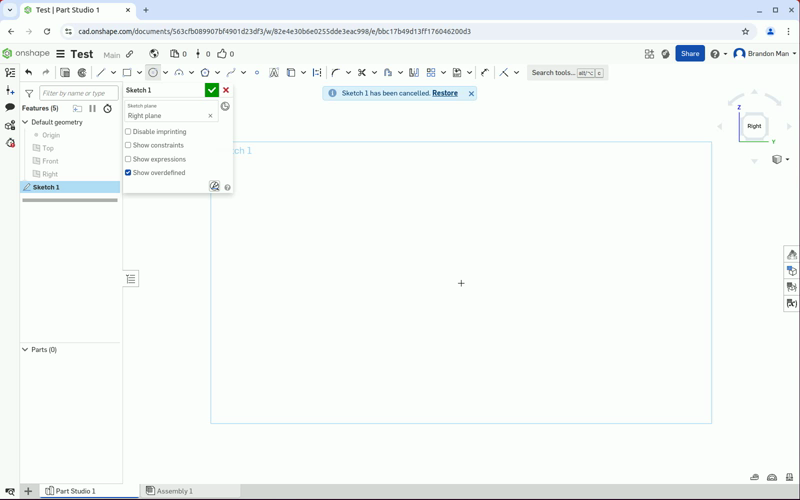
click(461, 282)
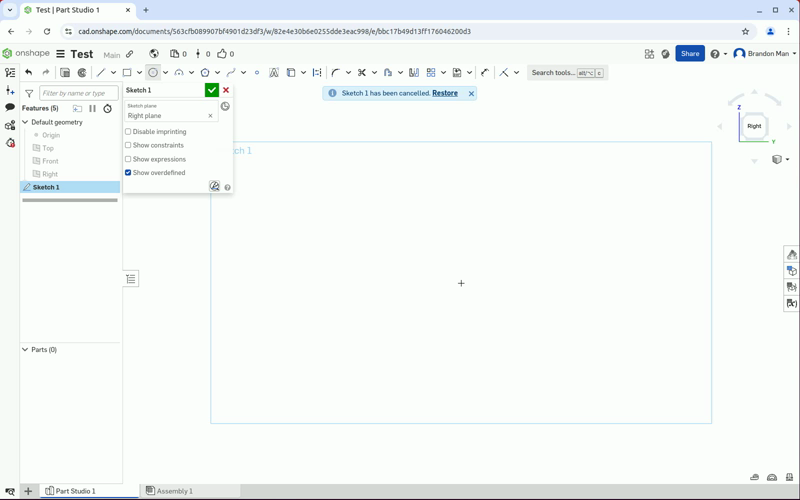
key_up(shift)
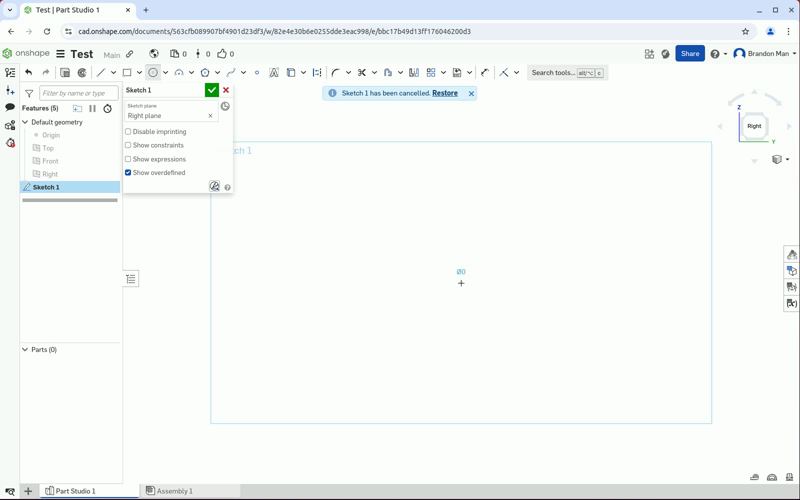
mouse_move(551, 282)
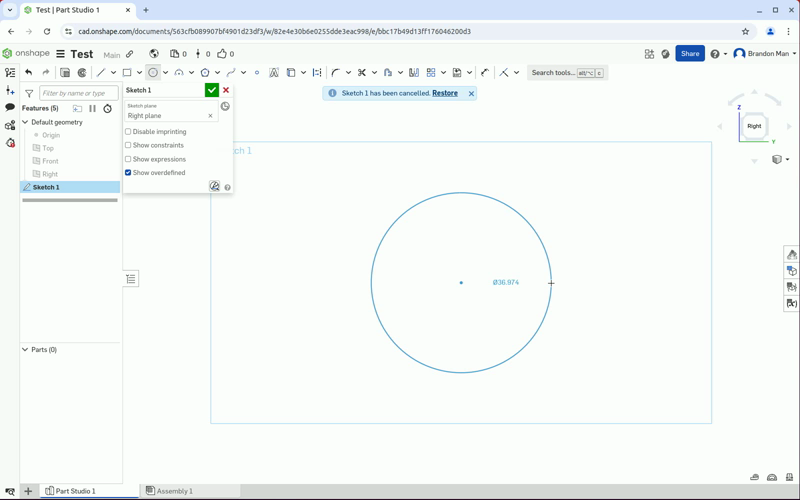
click(551, 282)
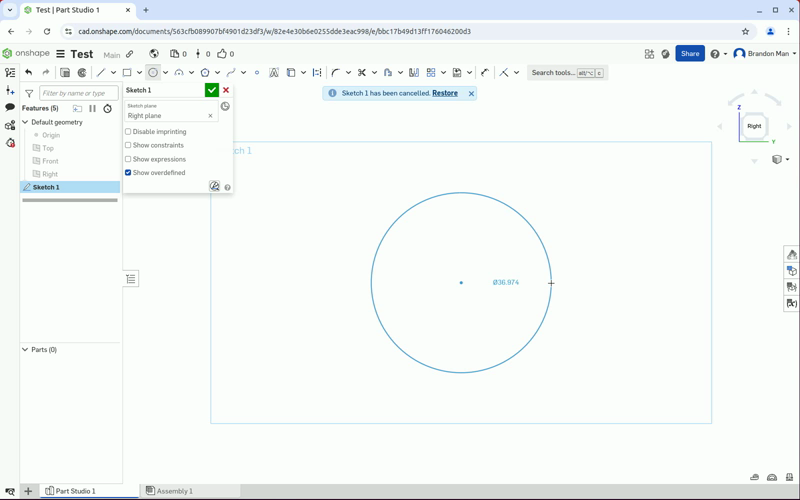
key(esc)
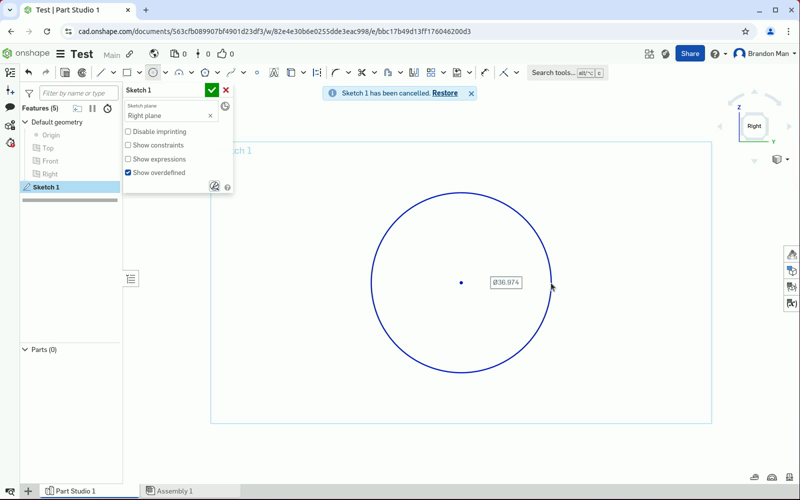
key(c)
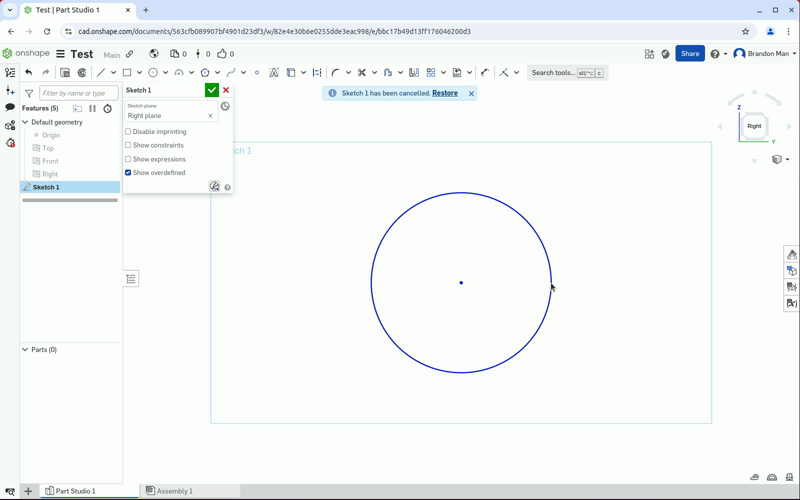
key_down(shift)
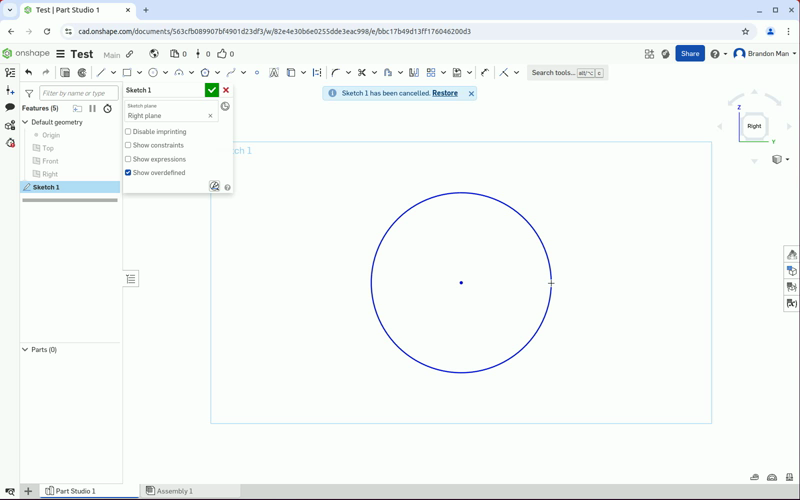
mouse_move(461, 282)
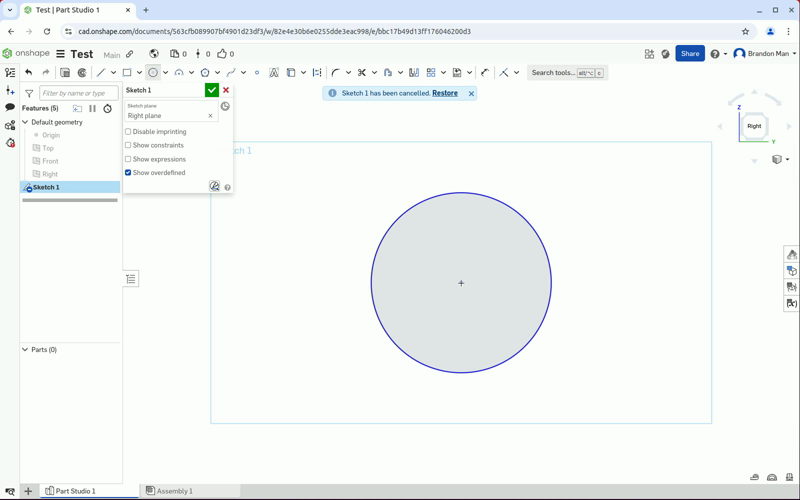
click(461, 282)
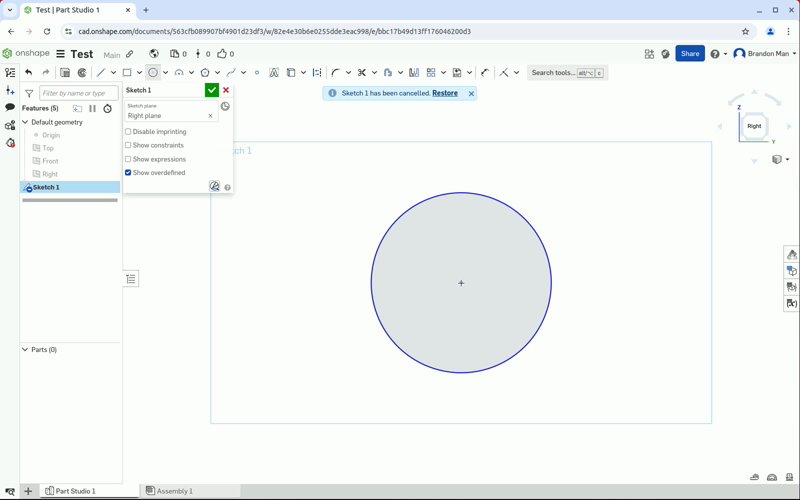
key_up(shift)
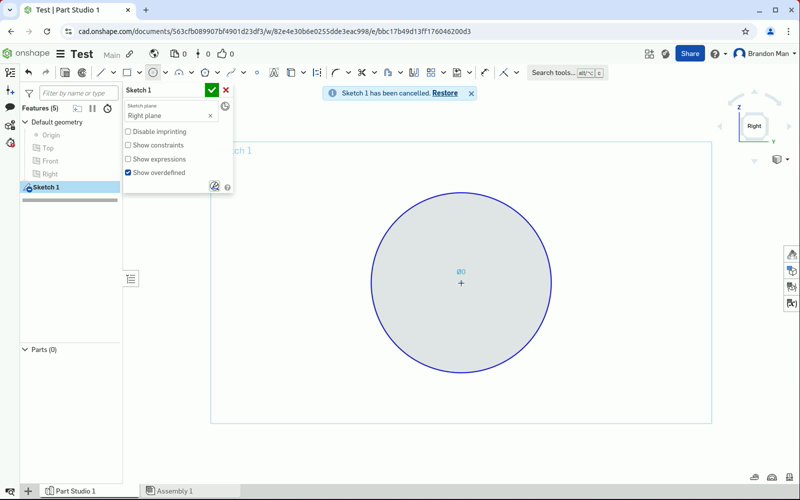
mouse_move(543, 282)
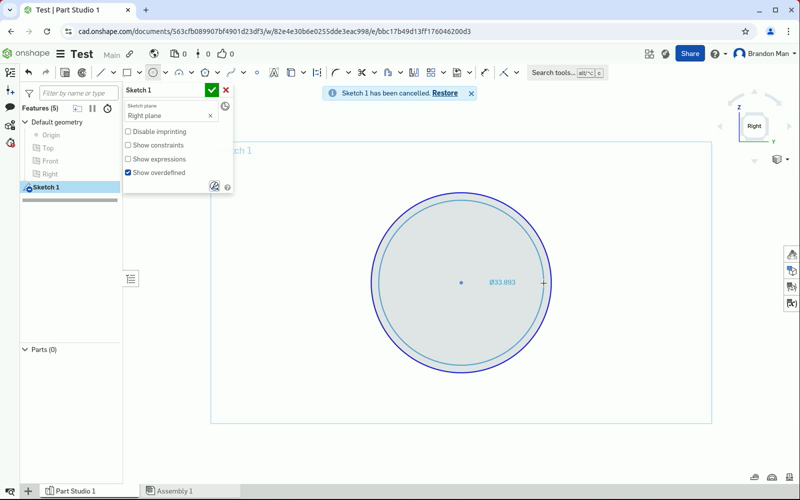
click(543, 282)
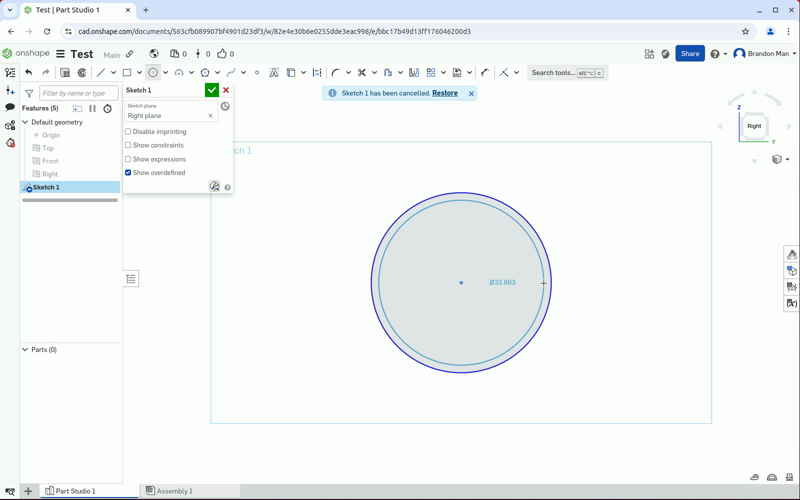
key(esc)
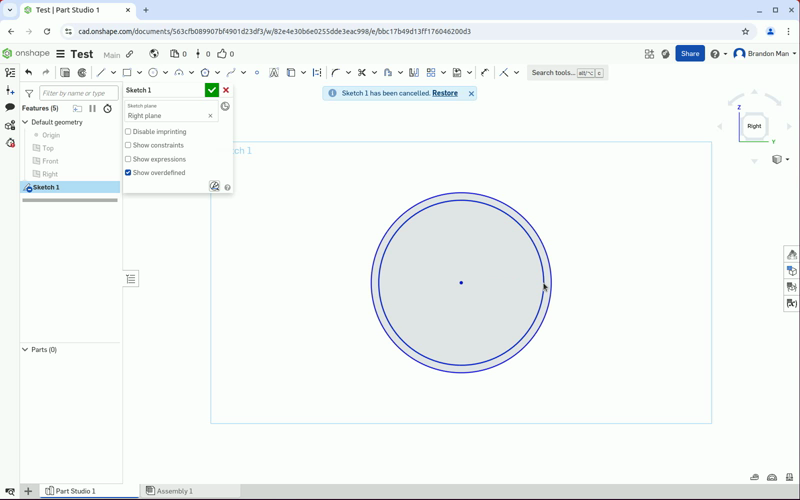
mouse_move(394, 336)
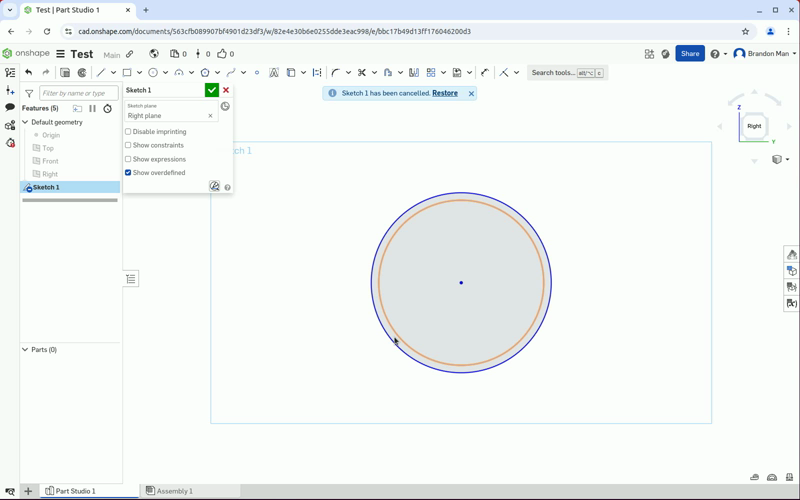
click(394, 336)
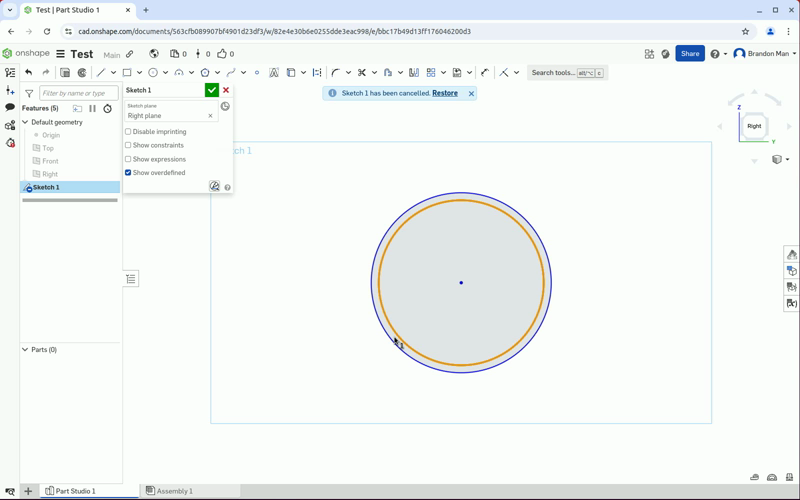
mouse_move(73, 352)
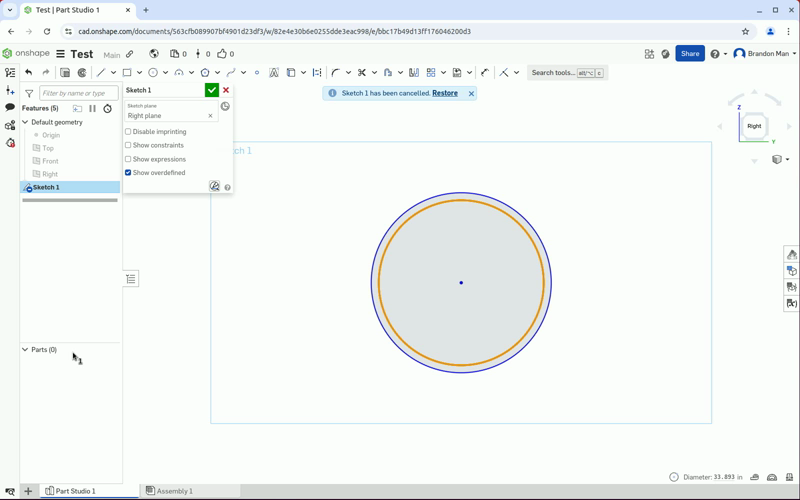
key(shift+y)
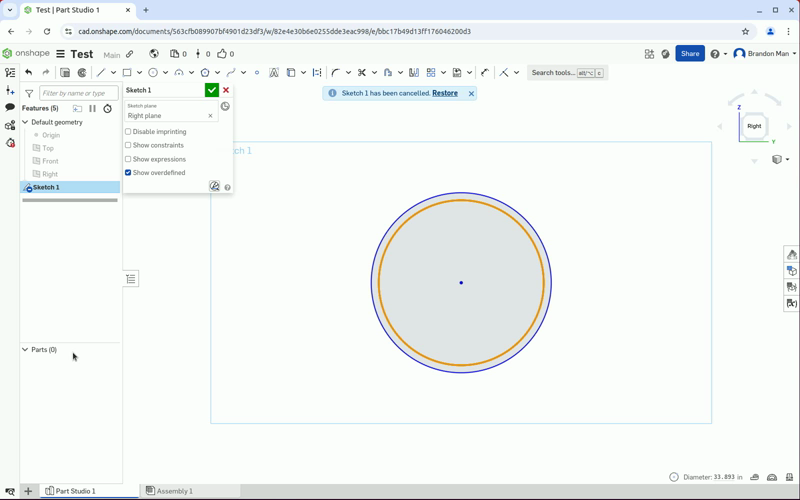
key(shift+e)
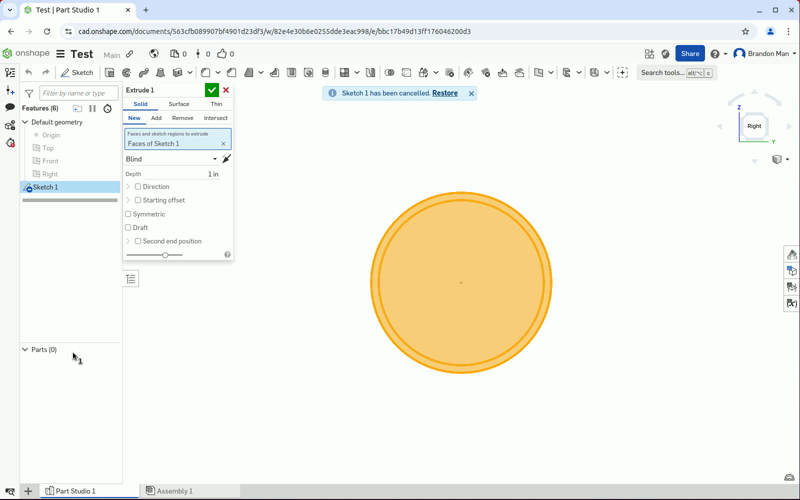
mouse_move(143, 106)
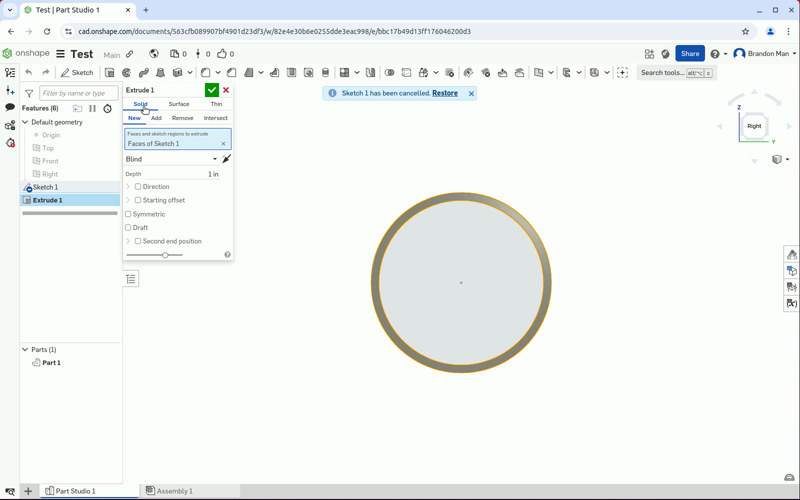
click(143, 106)
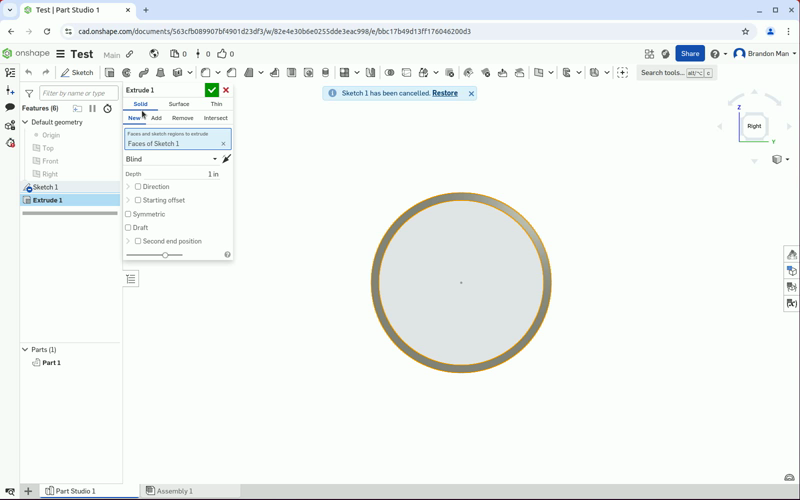
mouse_move(137, 120)
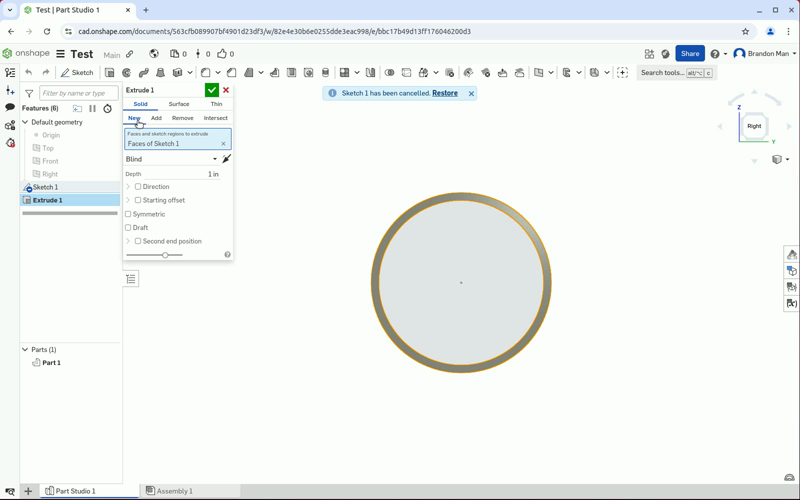
click(137, 120)
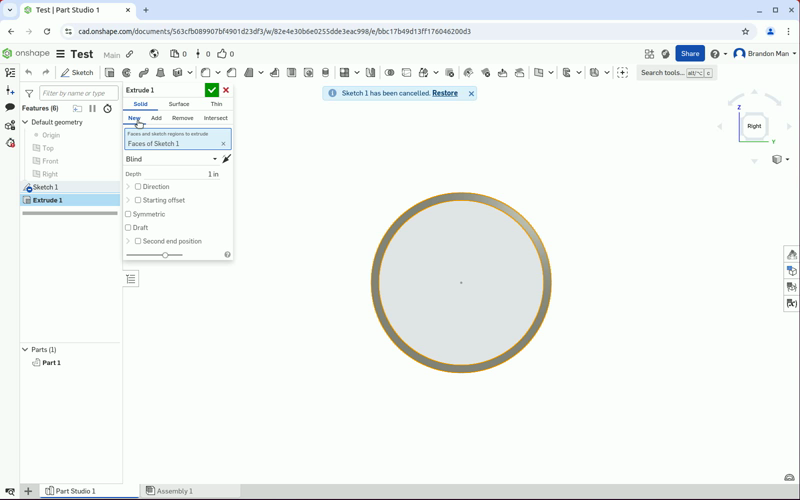
key(tab, 4)
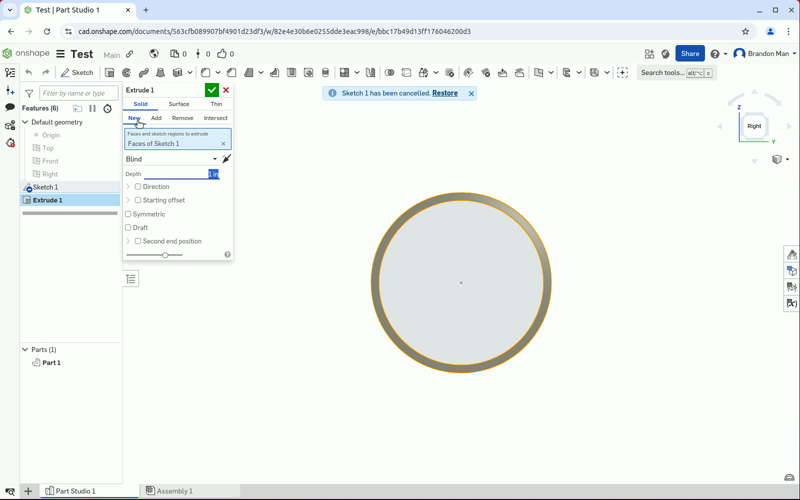
text(-46.216)
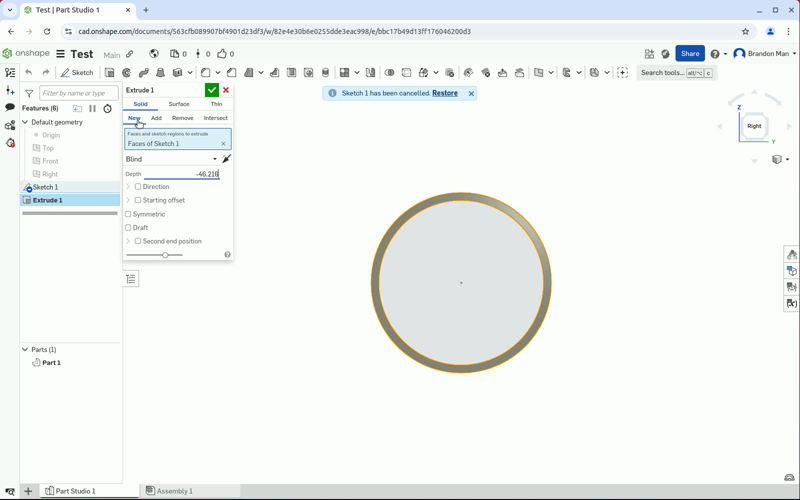
key(tab, 3)
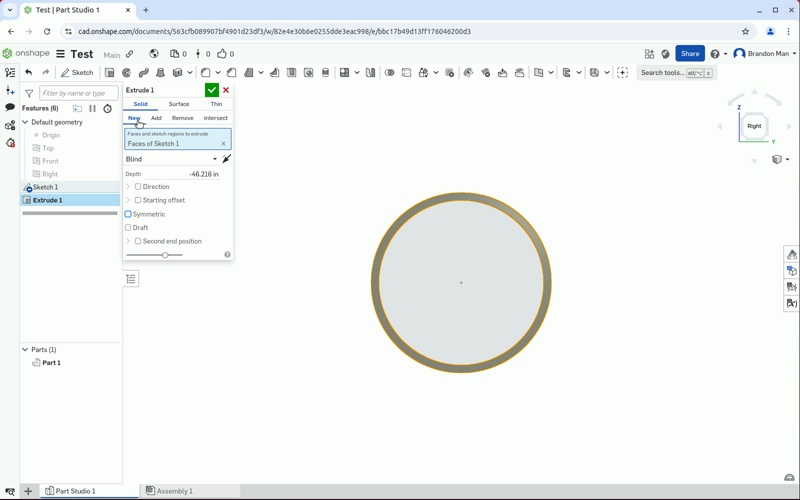
key(space)
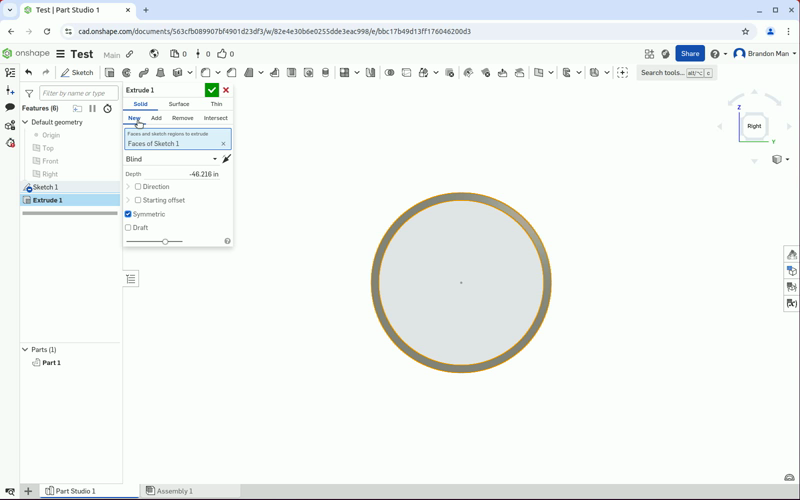
key(enter)
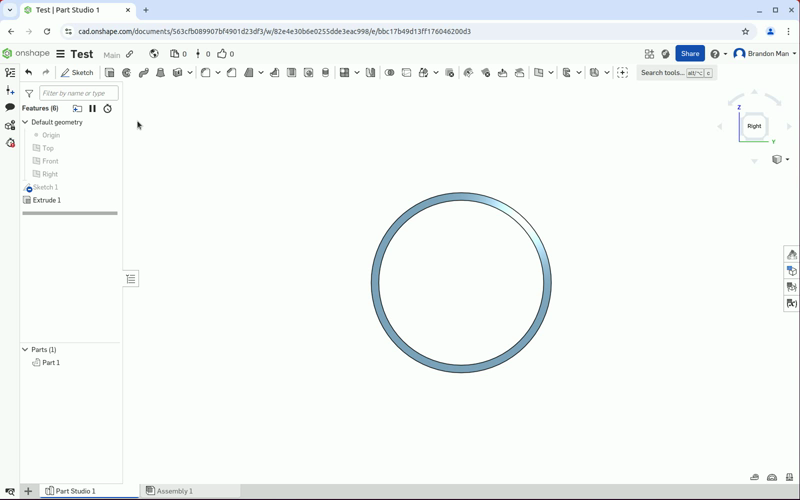
key(shift+h)
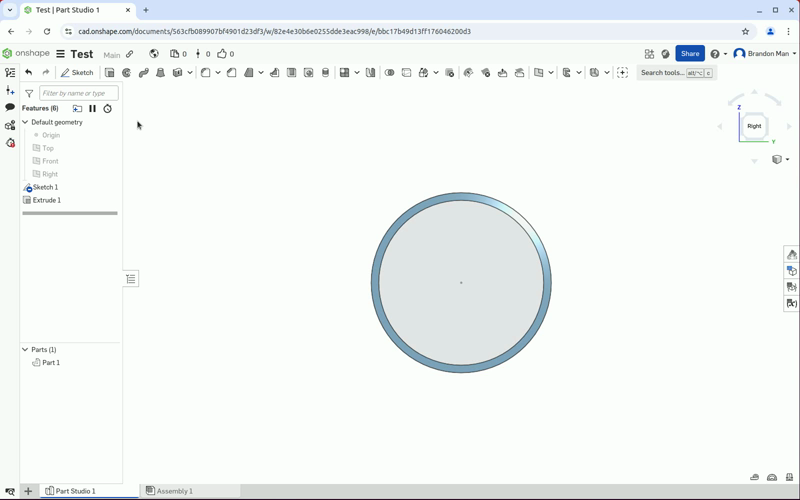
key(shift+h)
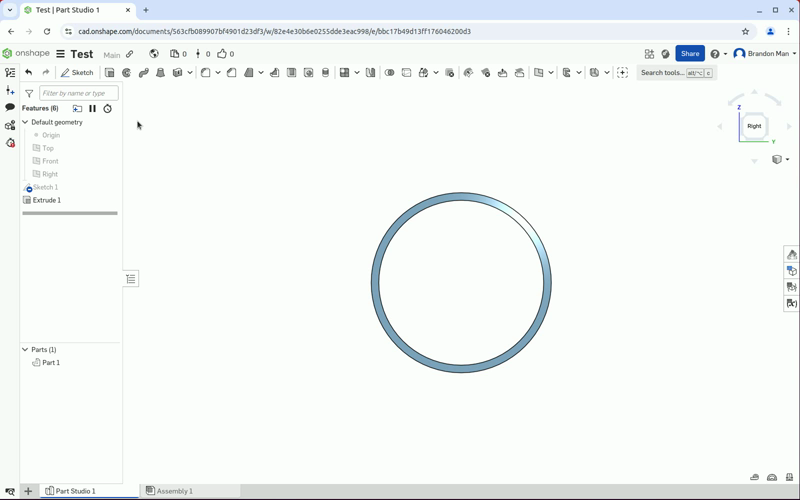
mouse_move(73, 189)
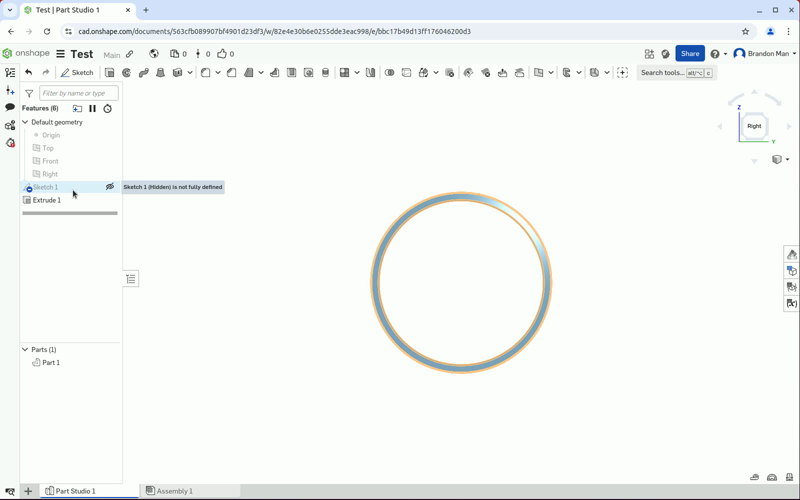
click(73, 189)
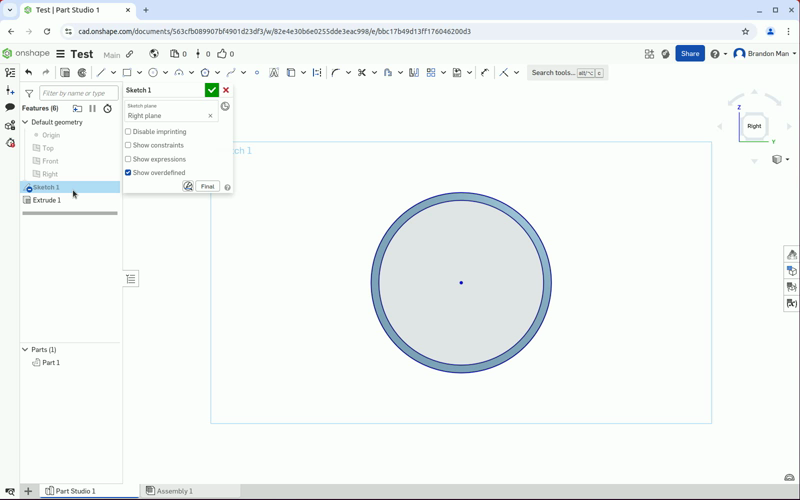
mouse_move(229, 92)
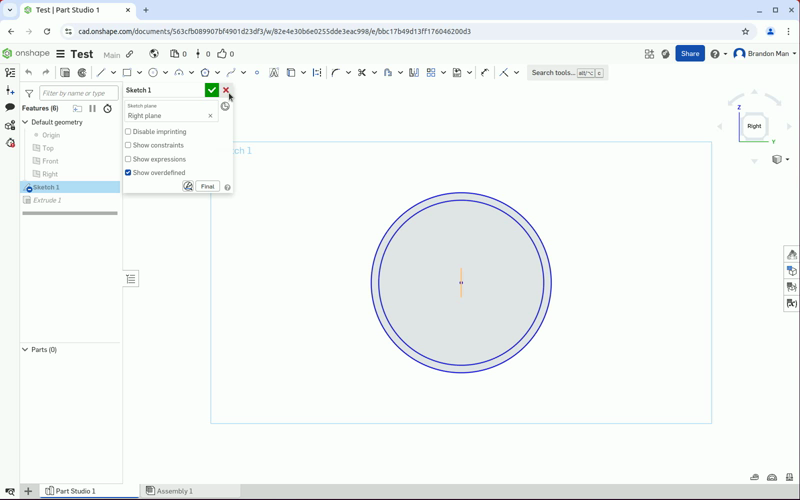
click(229, 92)
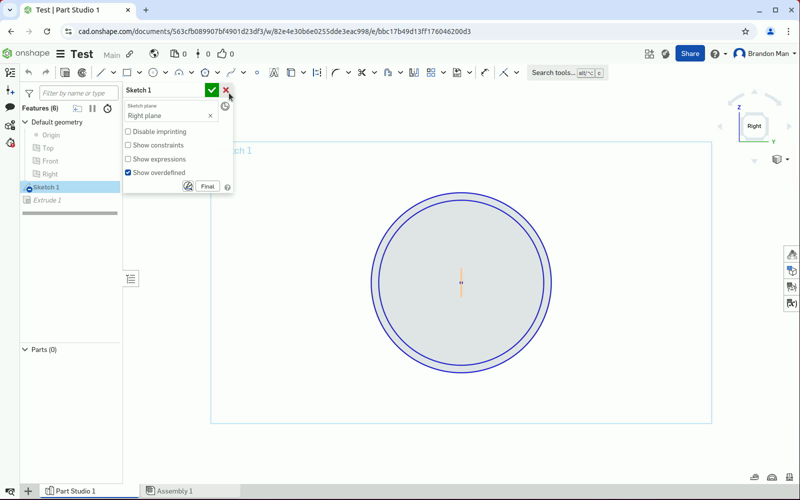
key(shift+s)
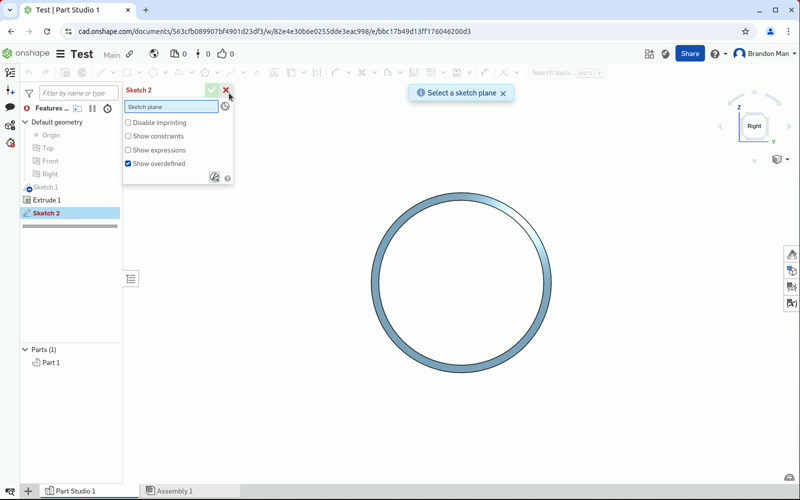
mouse_move(73, 176)
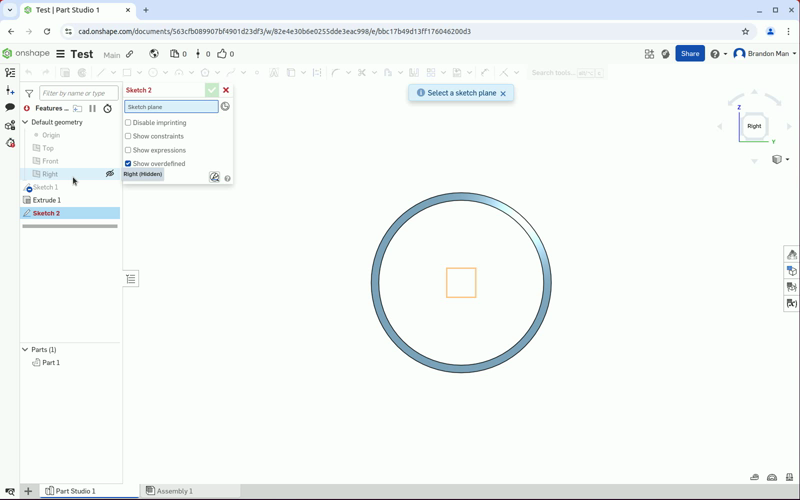
click(73, 176)
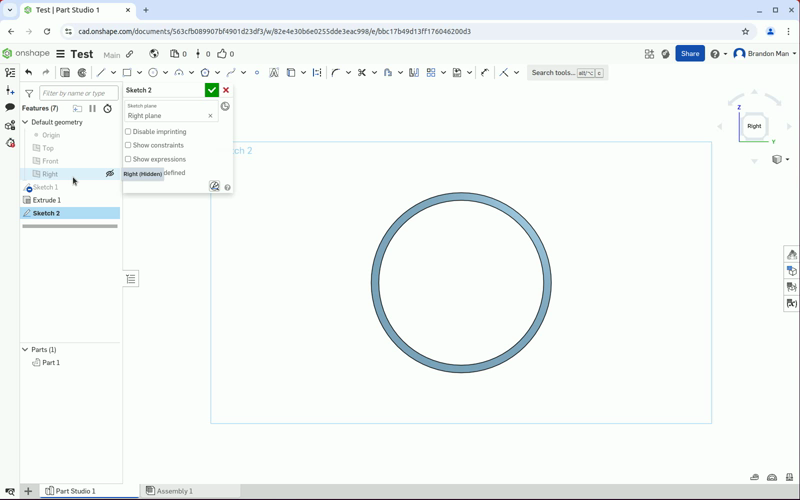
mouse_move(73, 352)
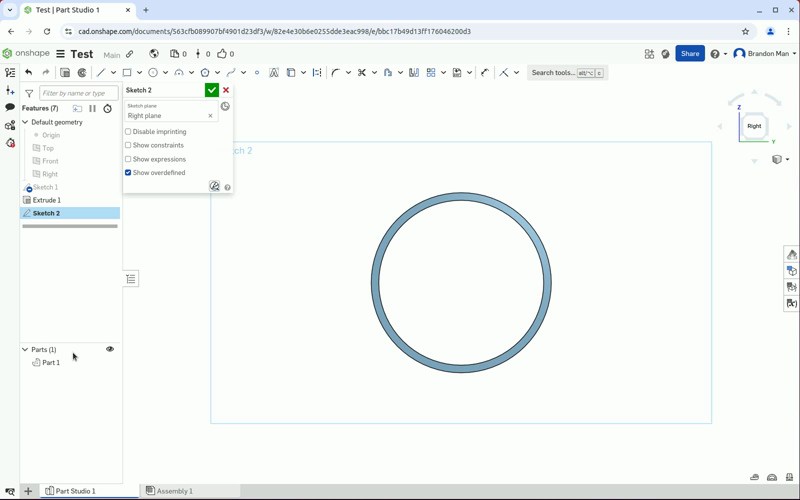
key(y)
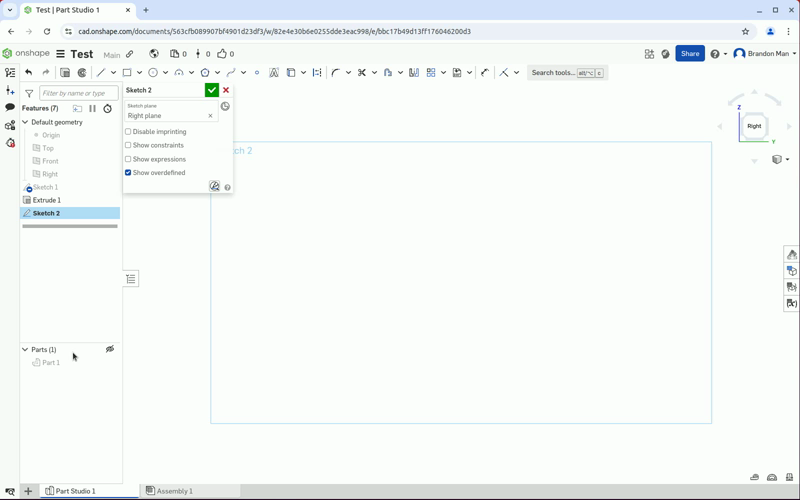
key(l)
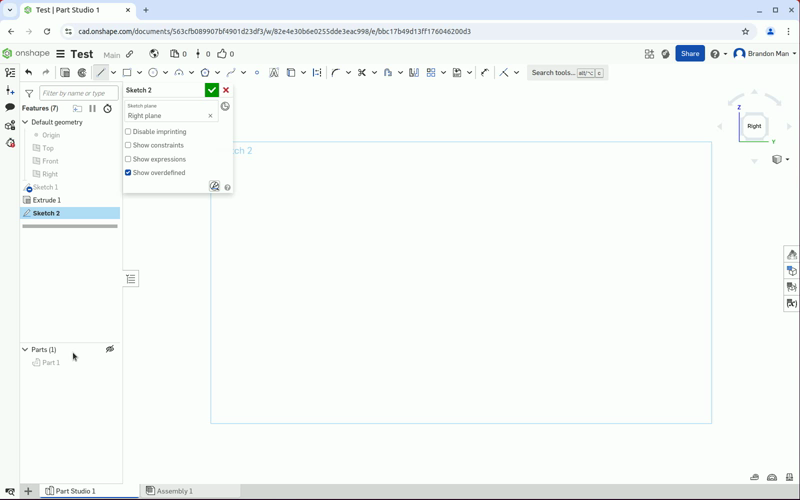
key_down(shift)
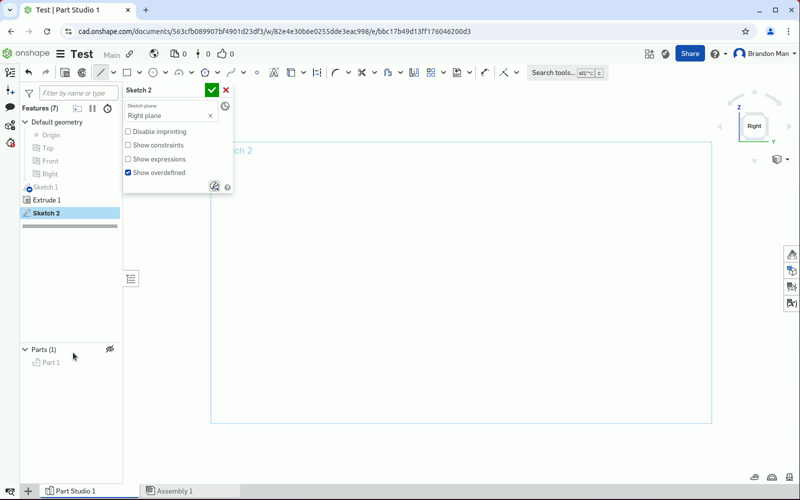
mouse_move(310, 411)
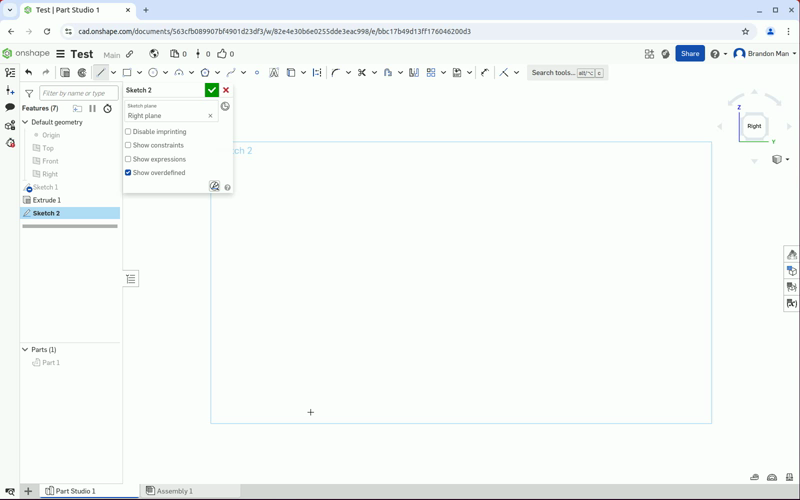
click(310, 411)
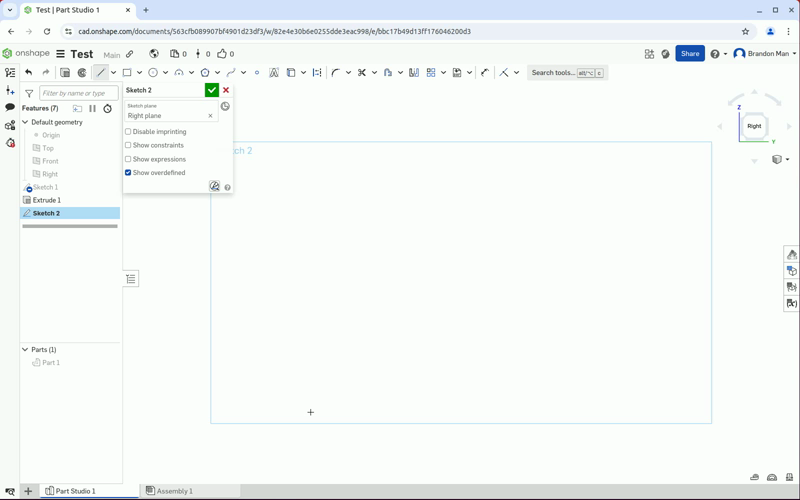
key_up(shift)
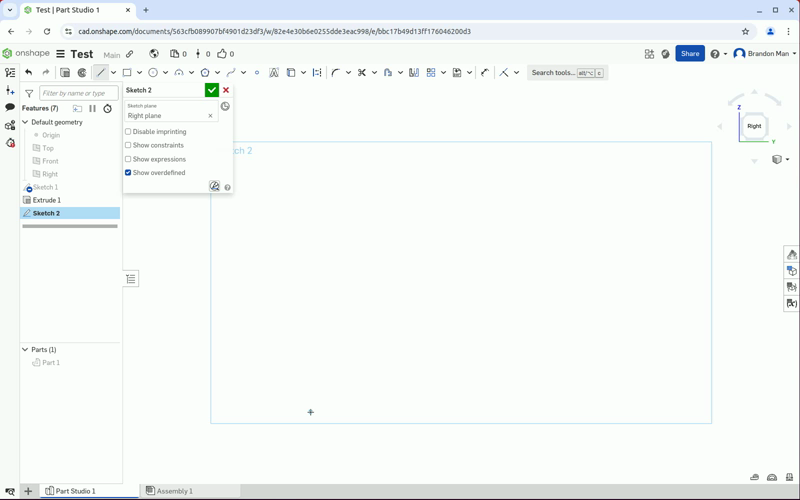
key_down(shift)
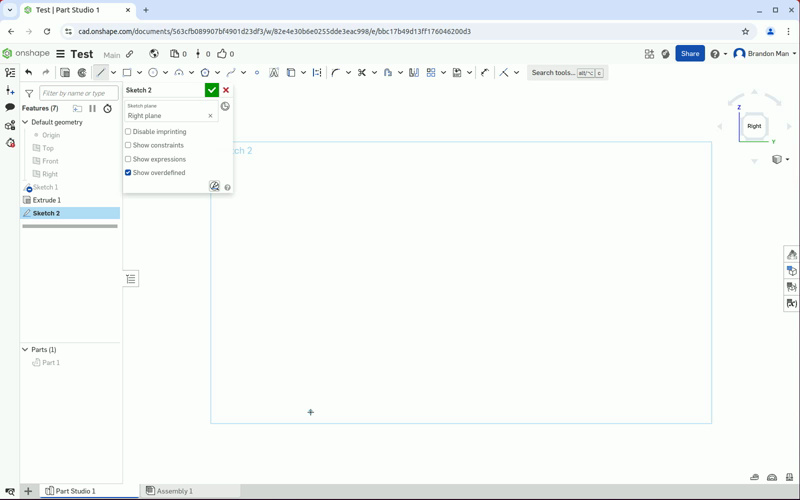
mouse_move(589, 411)
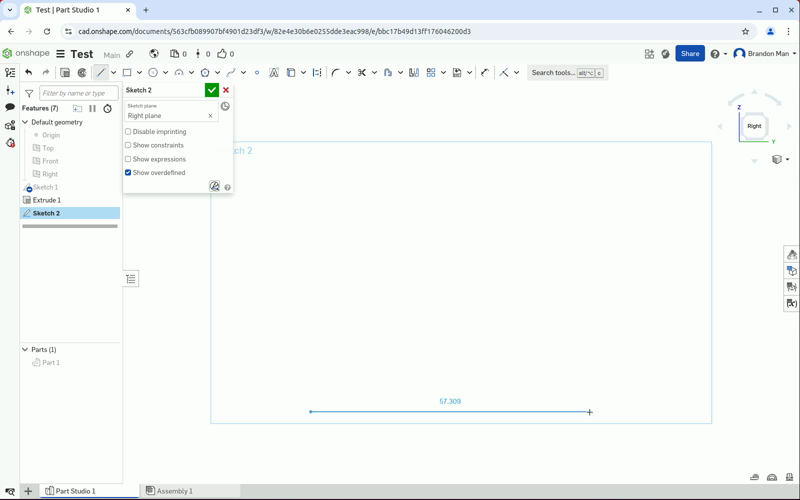
click(589, 411)
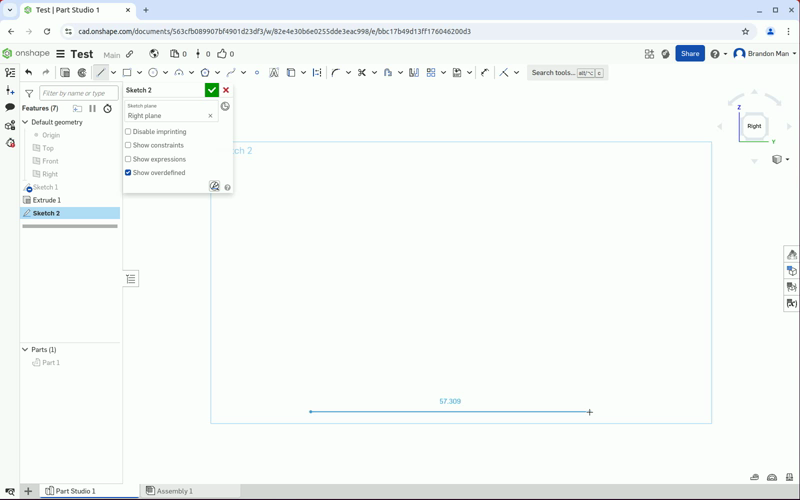
key_up(shift)
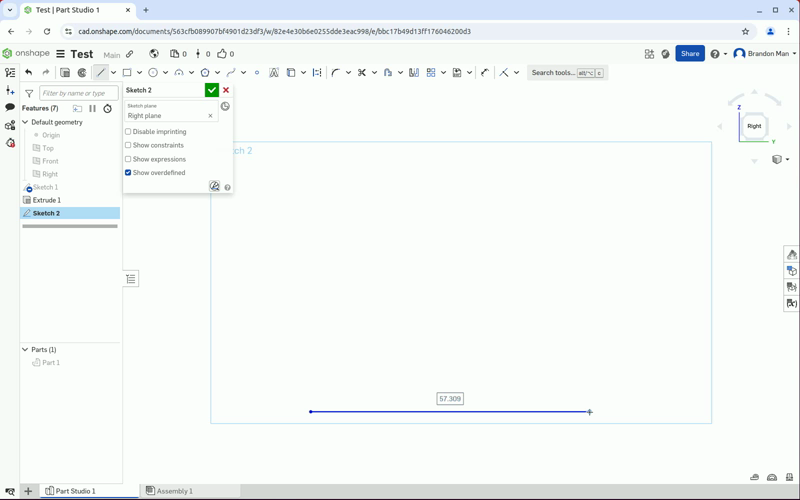
key_down(shift)
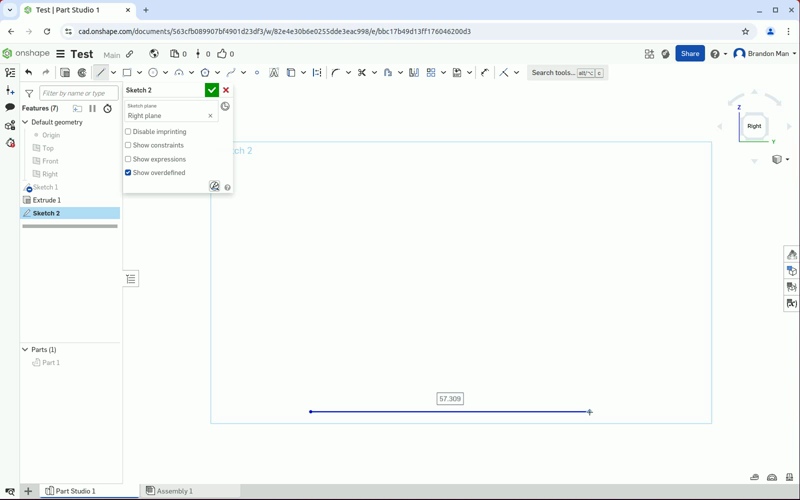
mouse_move(589, 293)
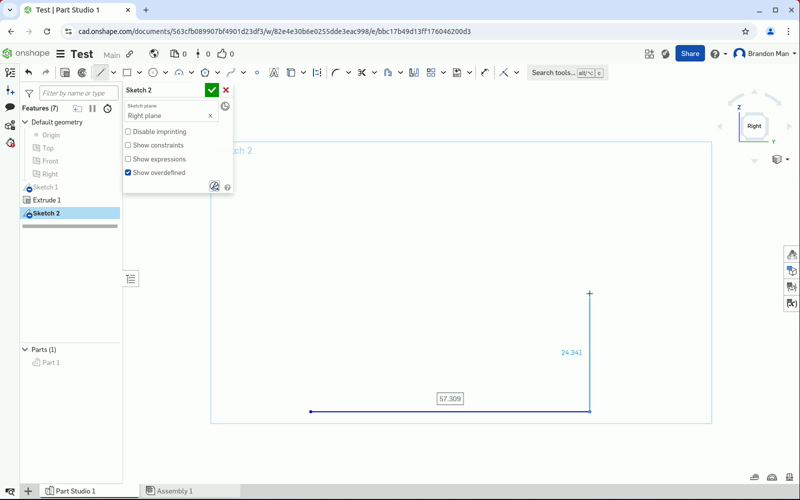
click(589, 293)
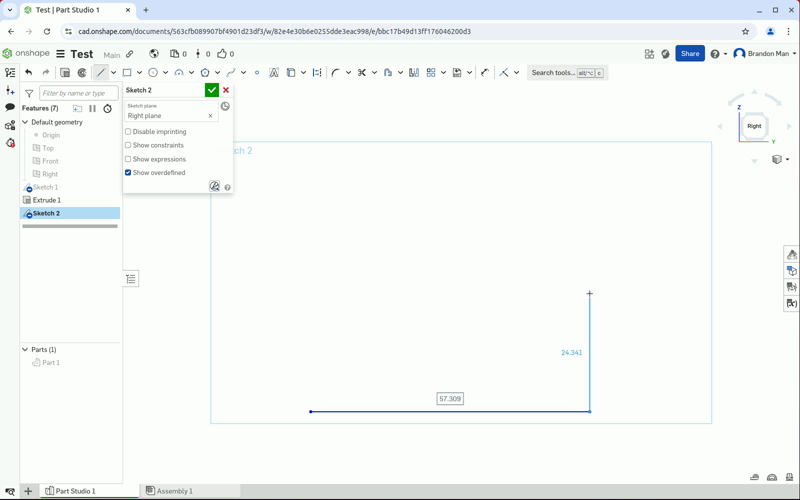
key_up(shift)
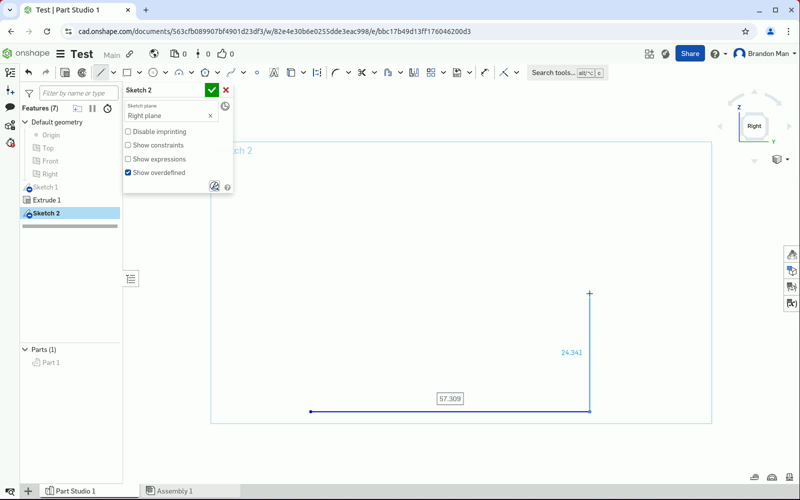
key_down(shift)
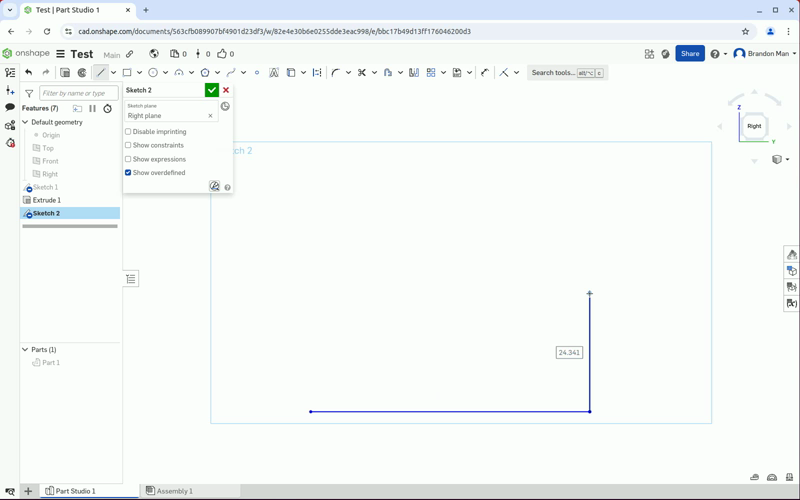
mouse_move(310, 293)
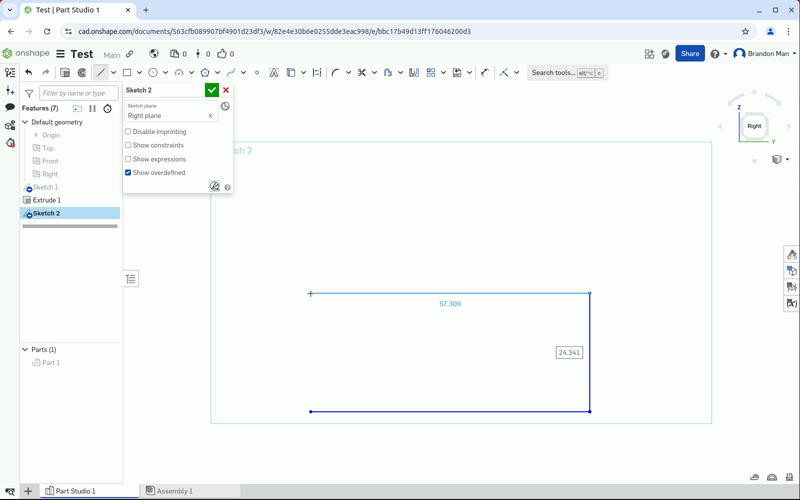
click(310, 293)
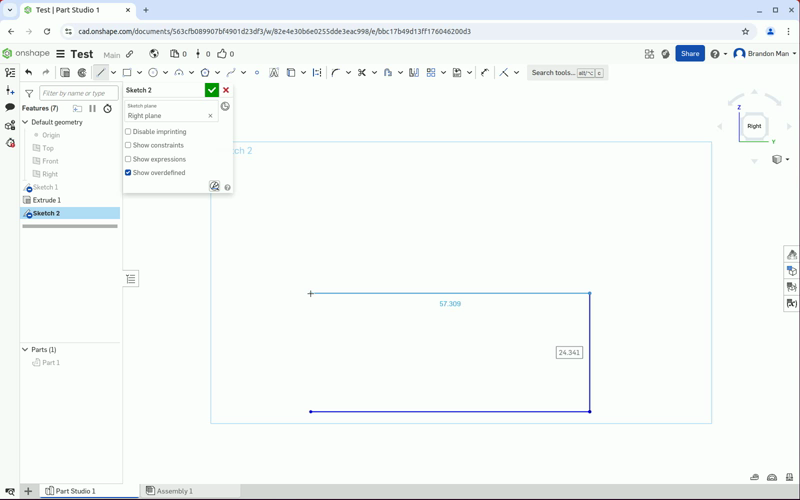
key_up(shift)
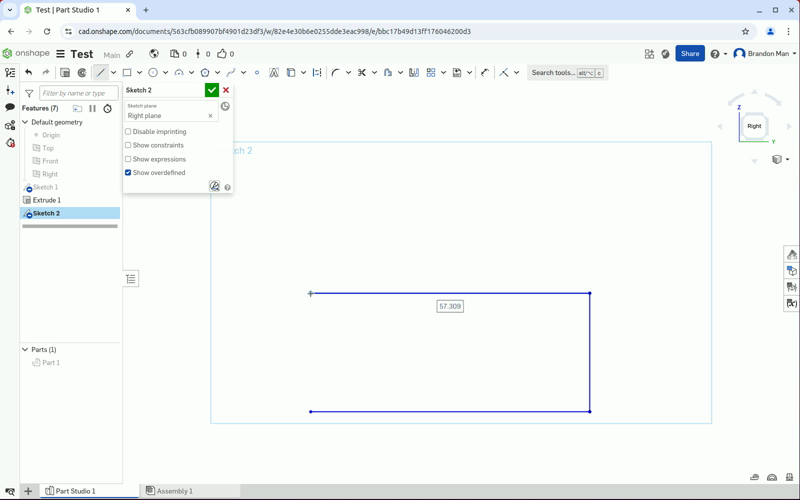
key_down(shift)
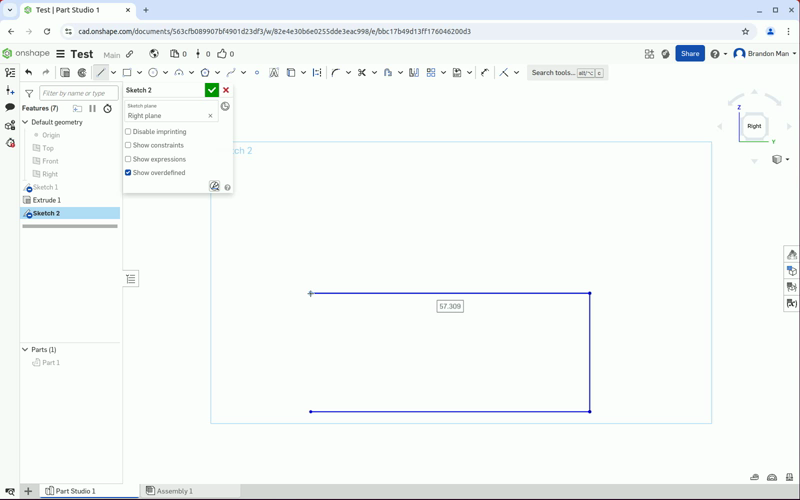
mouse_move(310, 411)
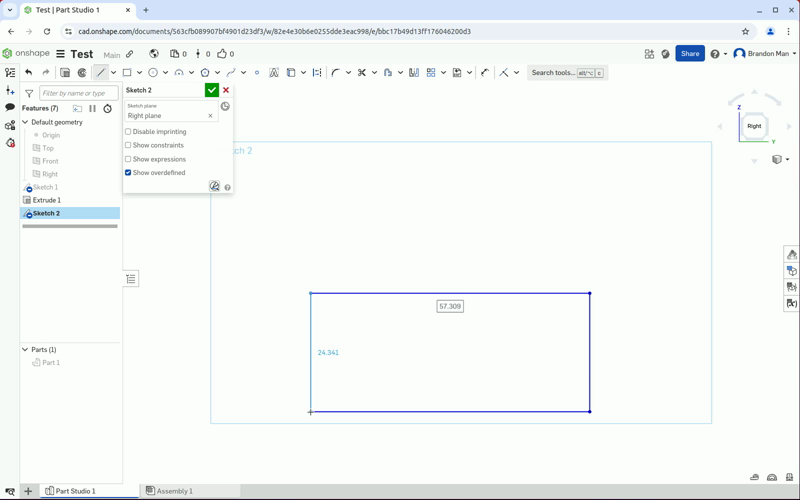
key_up(shift)
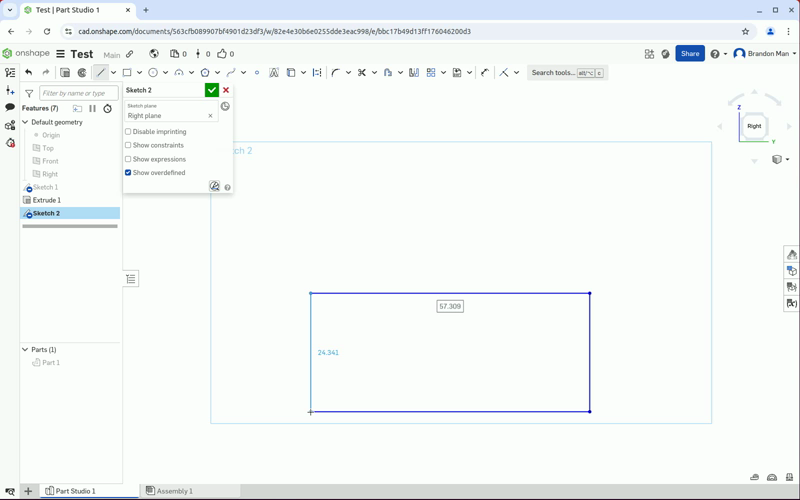
click(310, 411)
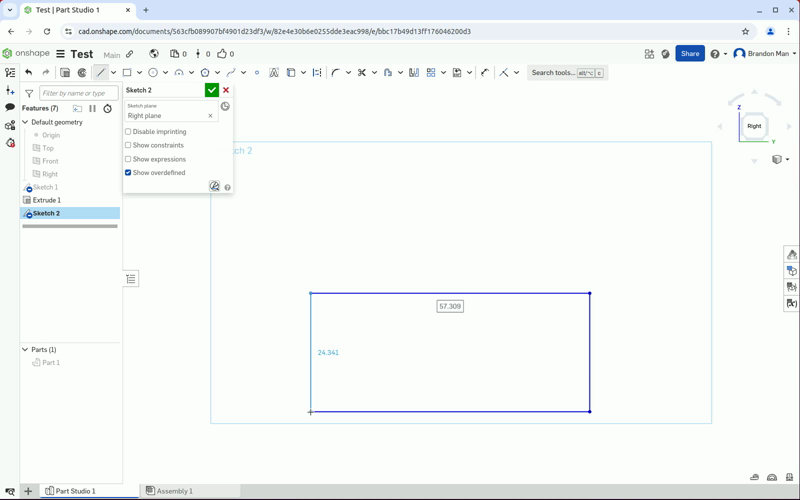
key(esc)
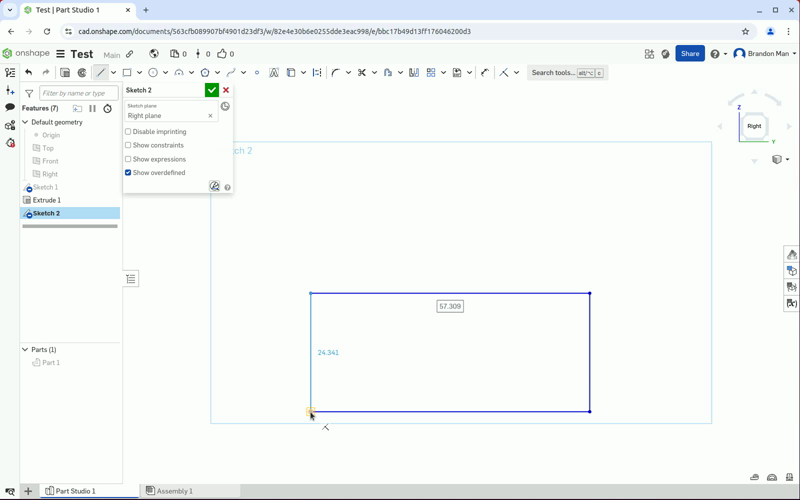
mouse_move(507, 387)
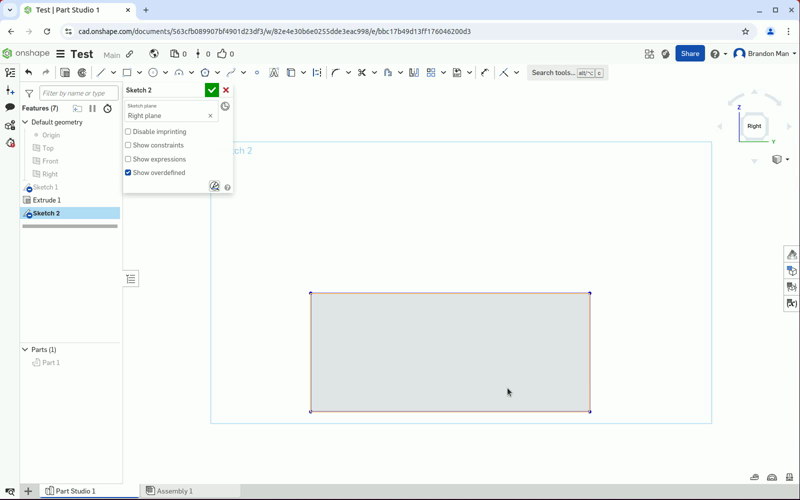
click(507, 387)
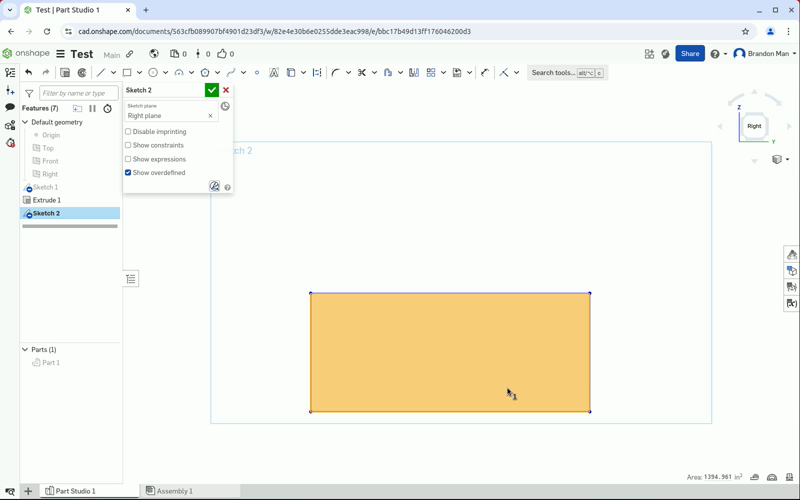
mouse_move(73, 352)
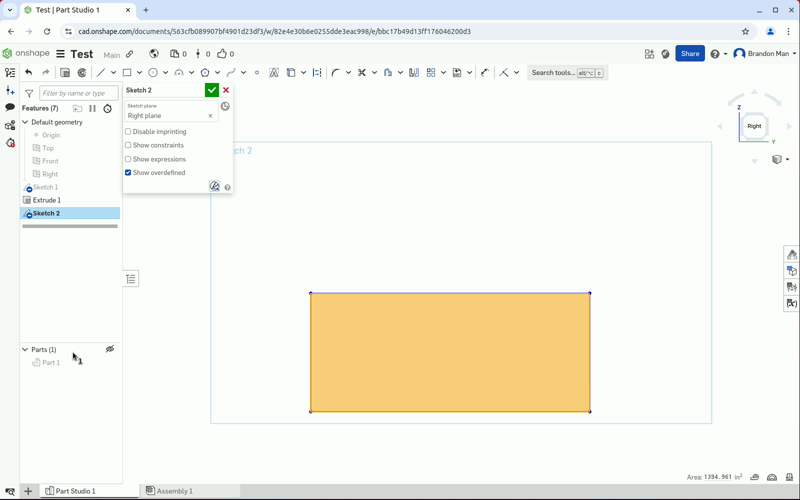
key(shift+y)
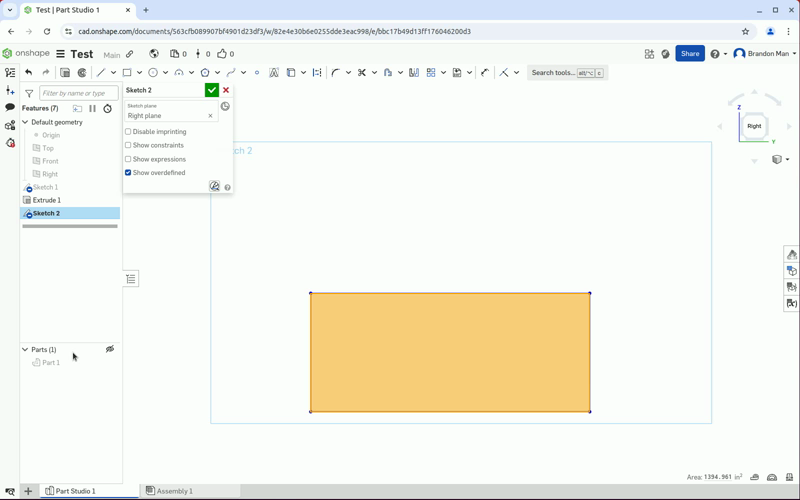
key(shift+e)
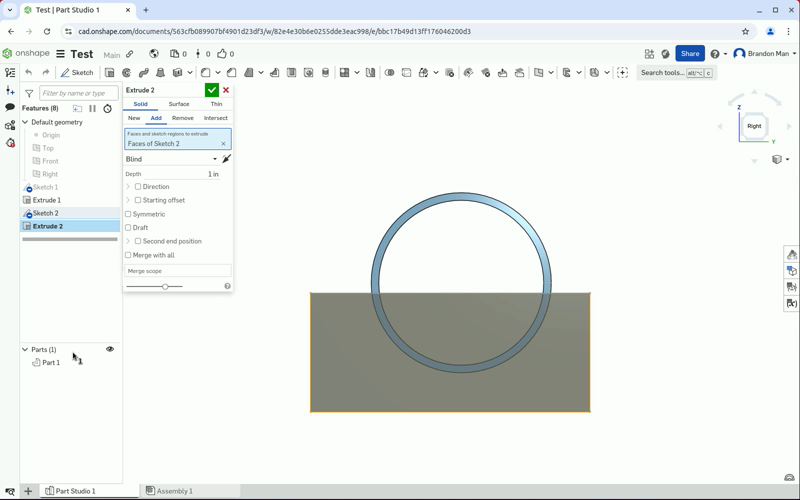
mouse_move(143, 106)
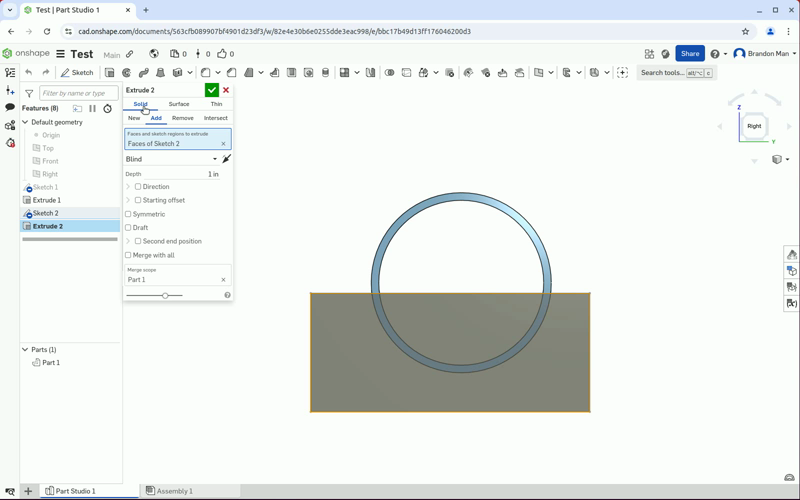
click(143, 106)
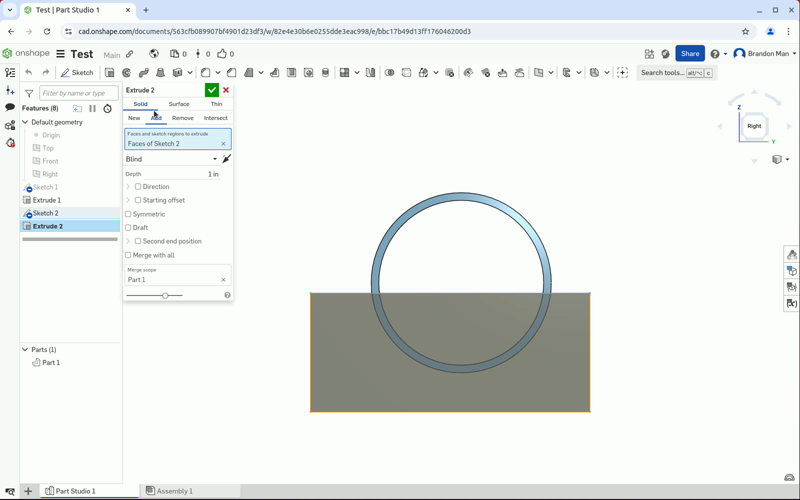
mouse_move(186, 120)
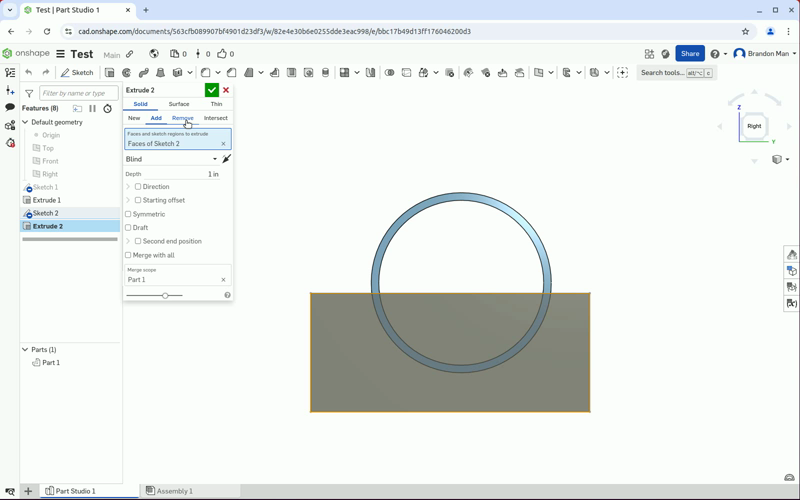
click(186, 120)
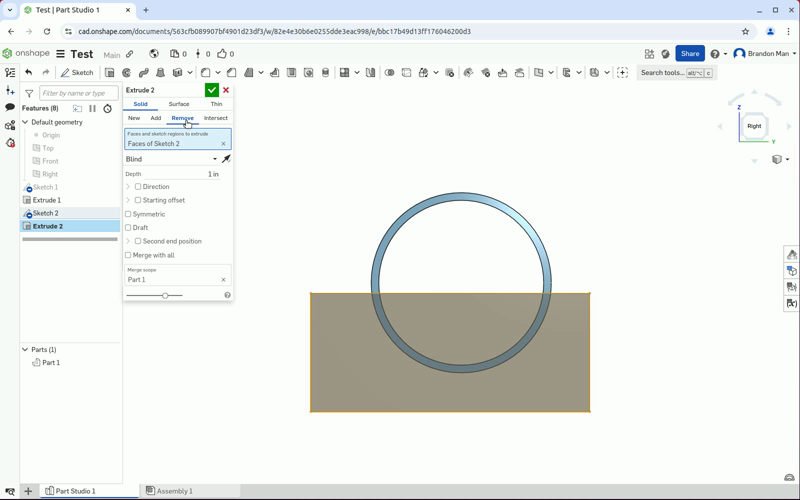
key(tab, 4)
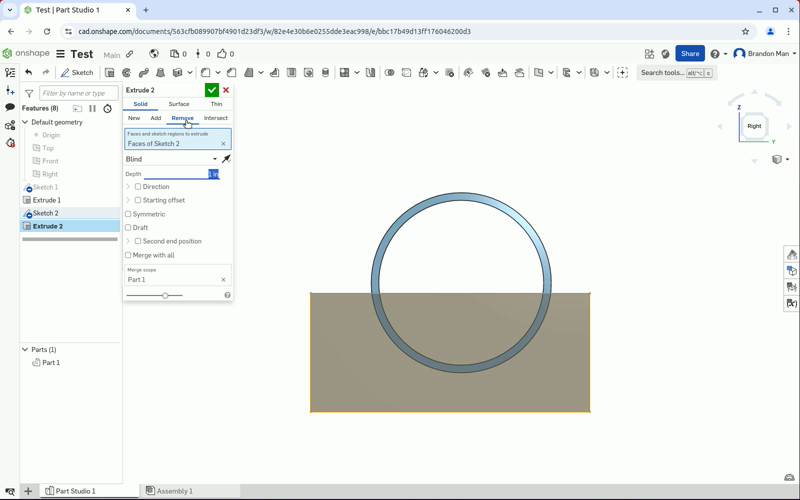
text(61.622)
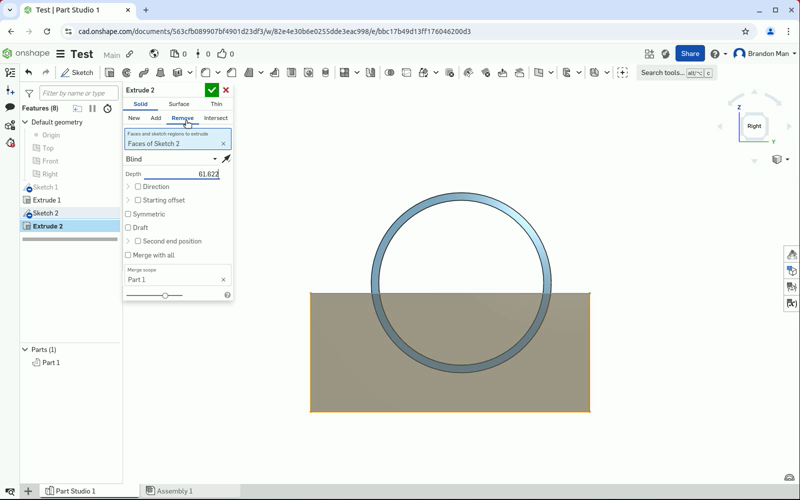
key(tab, 3)
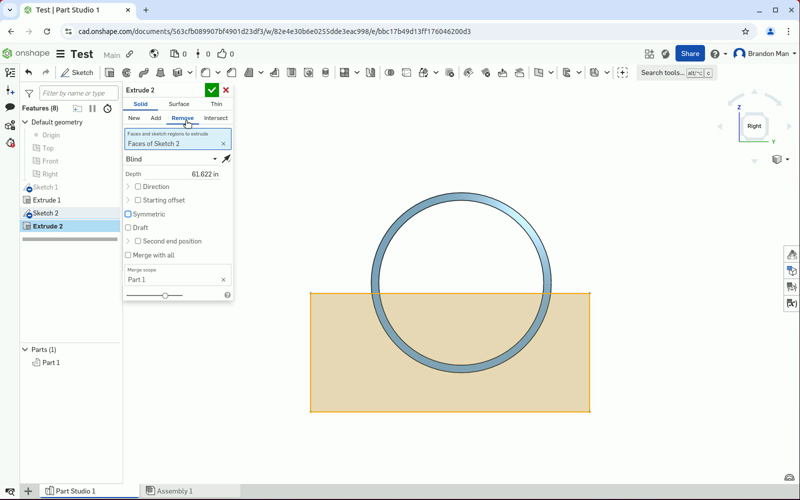
key(space)
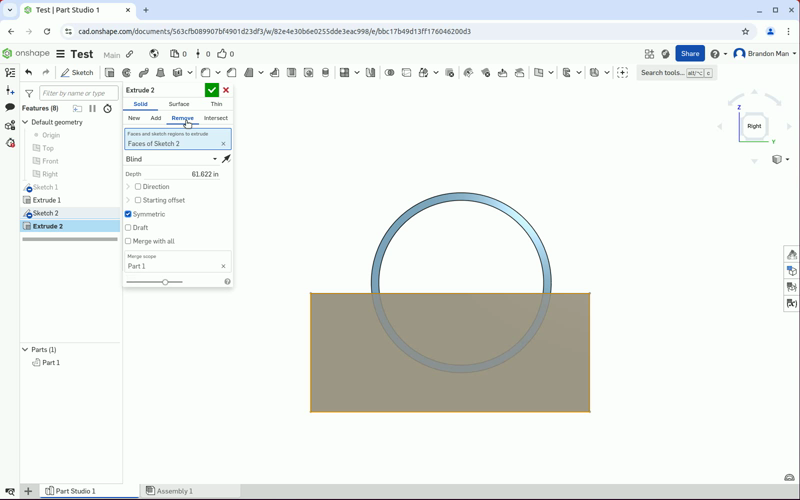
key(tab, 2)
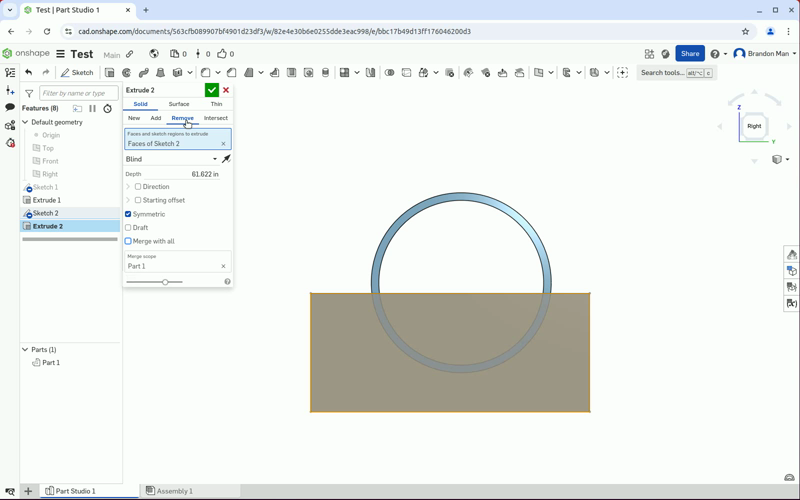
key(space)
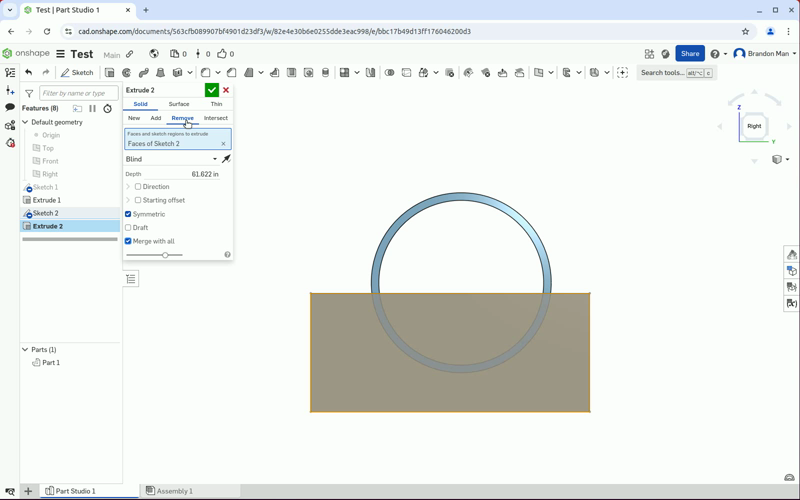
key(enter)
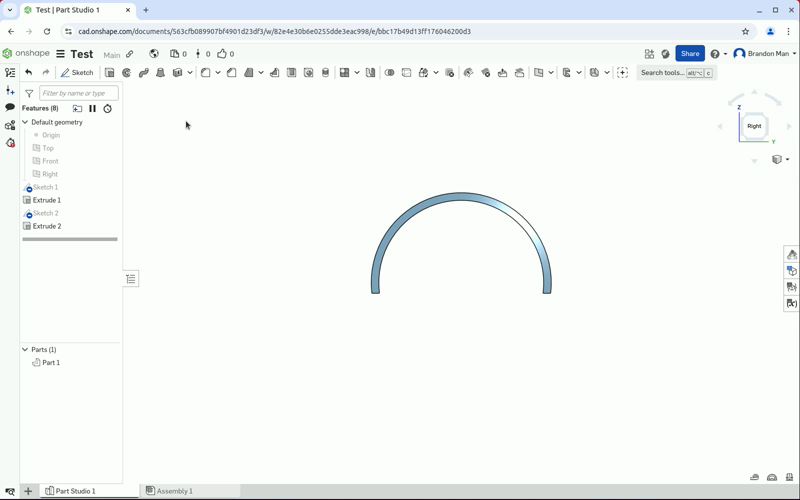
key(shift+h)
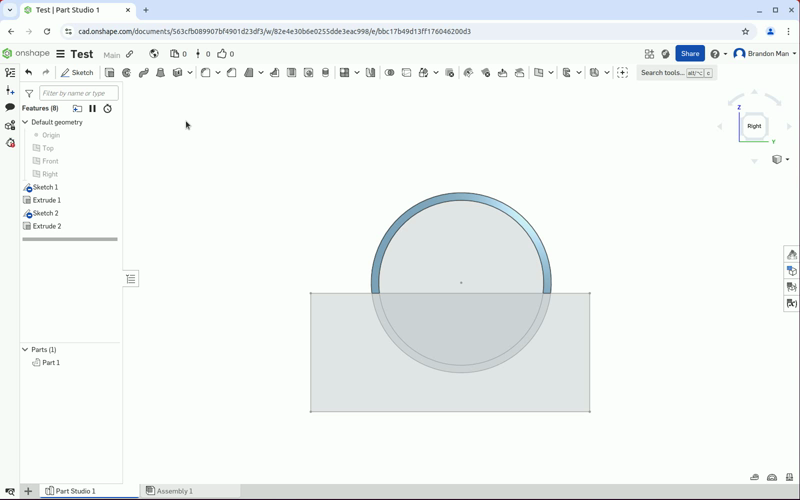
key(shift+h)
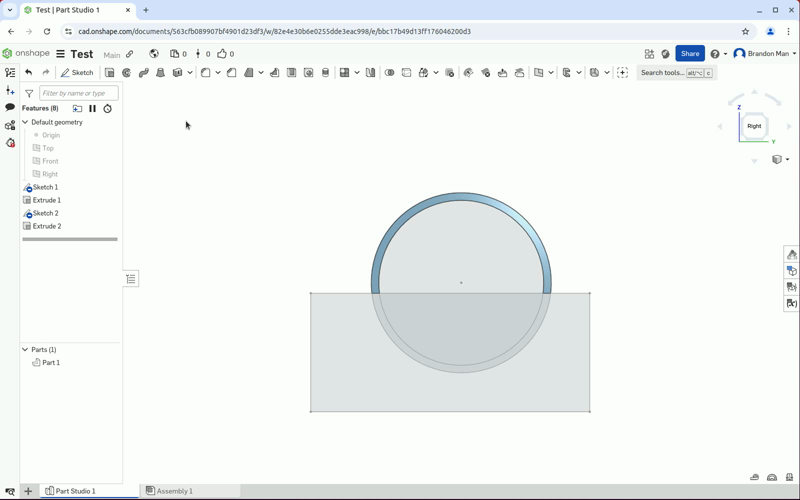
key(shift+7)
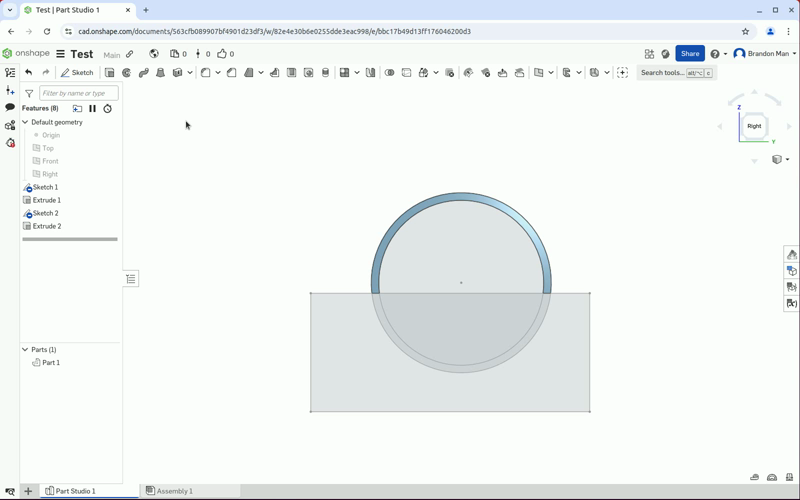
key(right, 2)
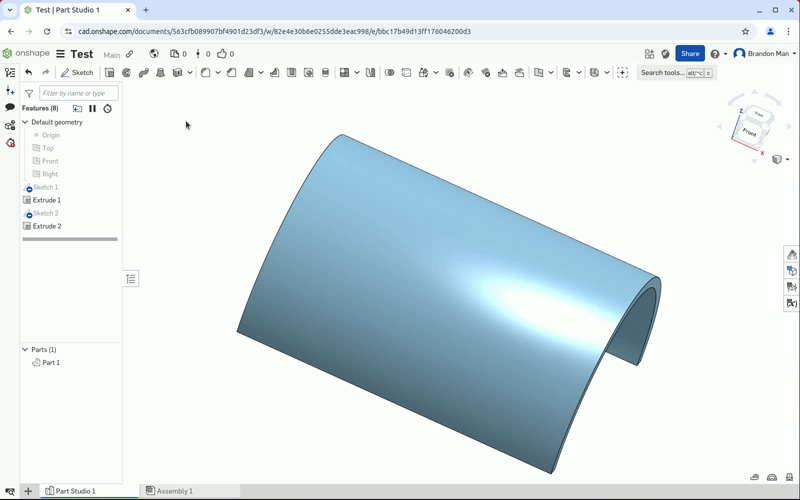
key(down, 2)
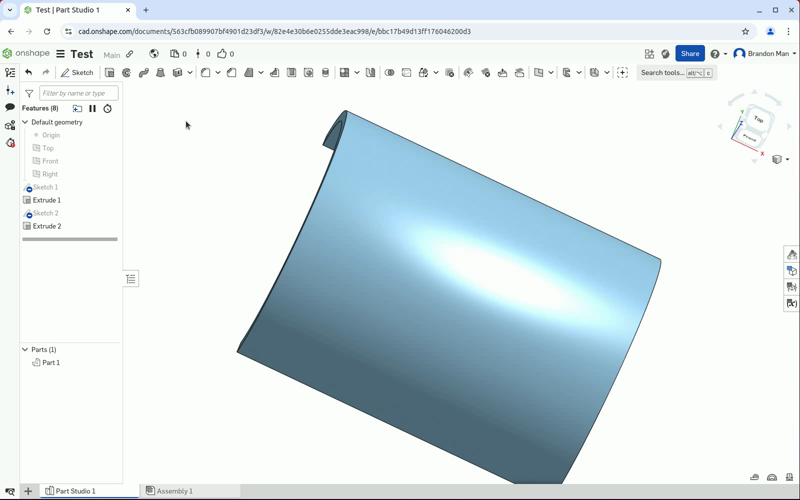
key(up, 2)
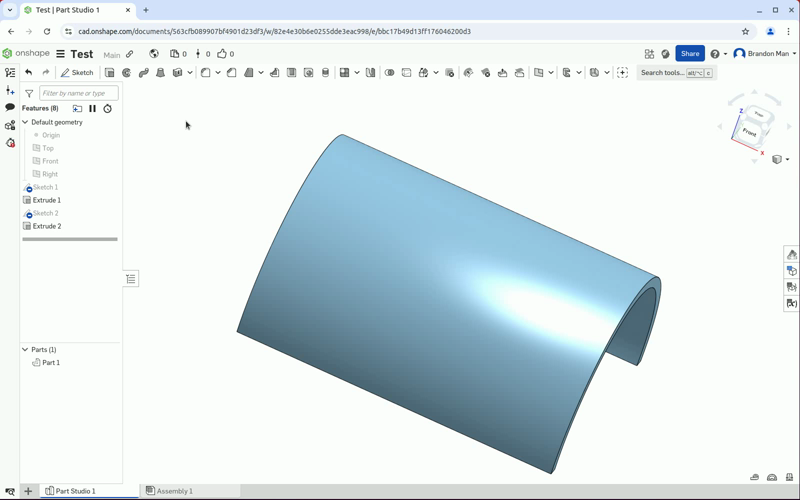
key(left, 2)
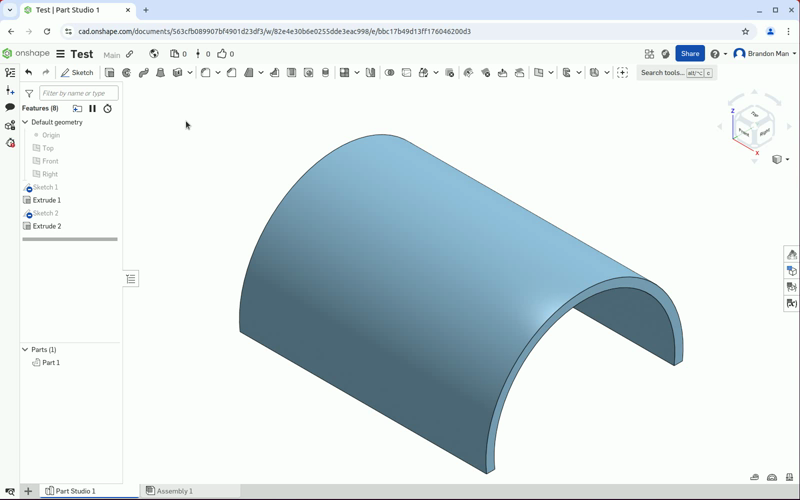
mouse_move(73, 189)
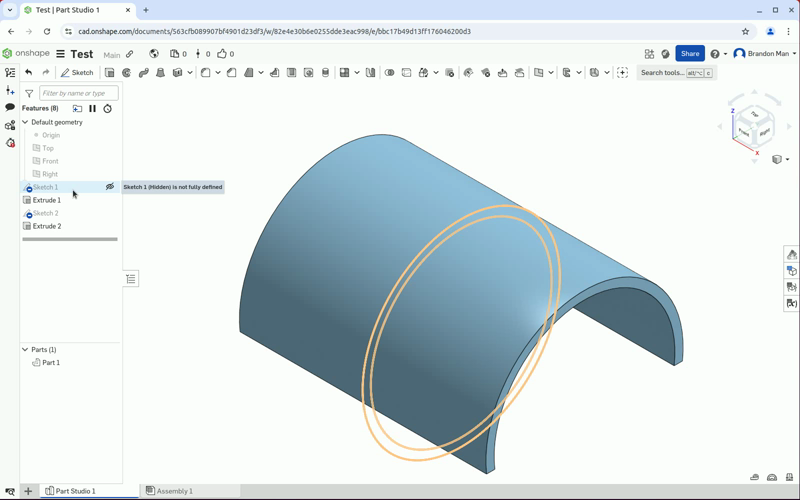
click(73, 189)